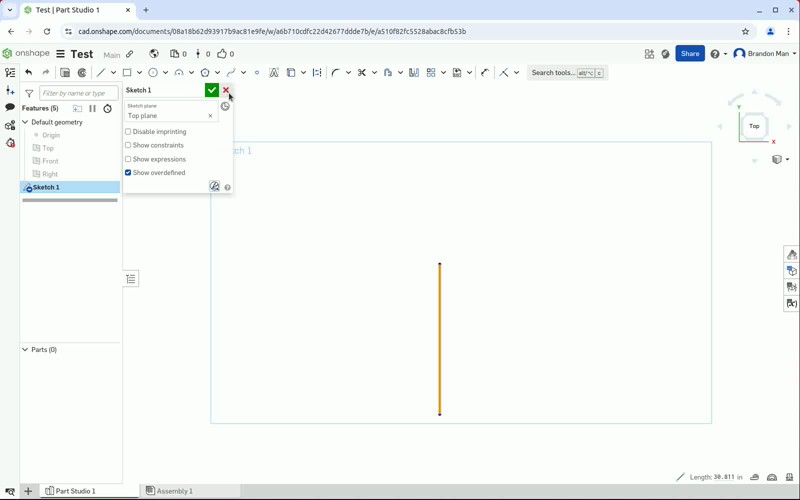
key(shift+h)
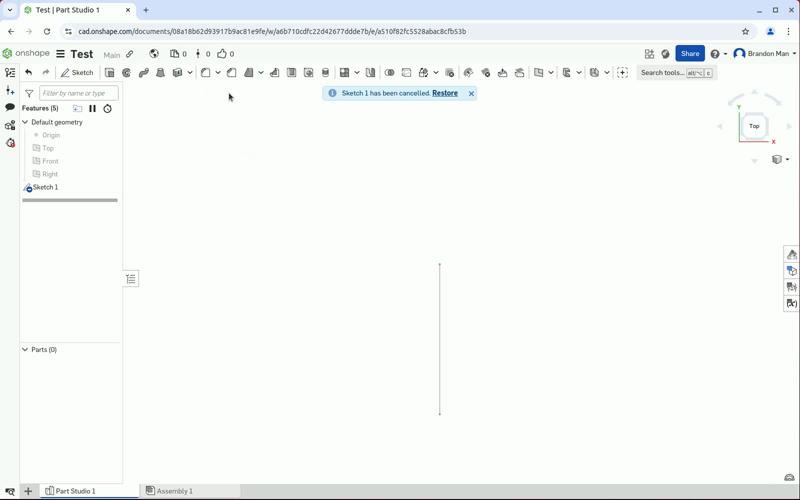
key(shift+s)
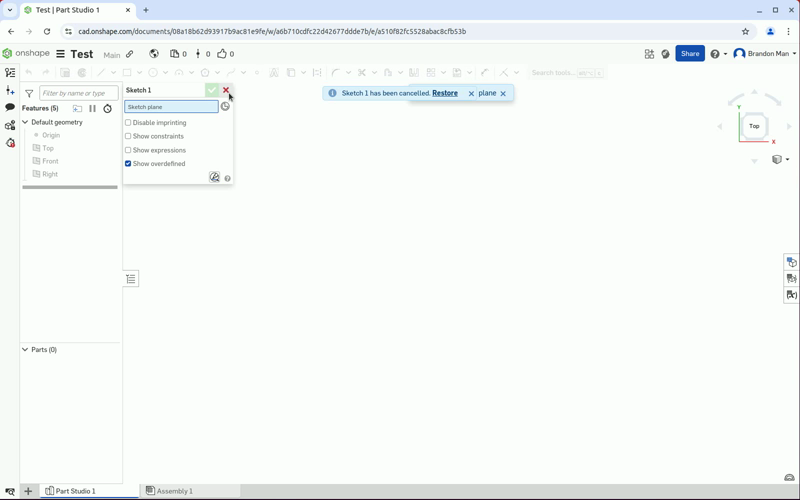
mouse_move(73, 150)
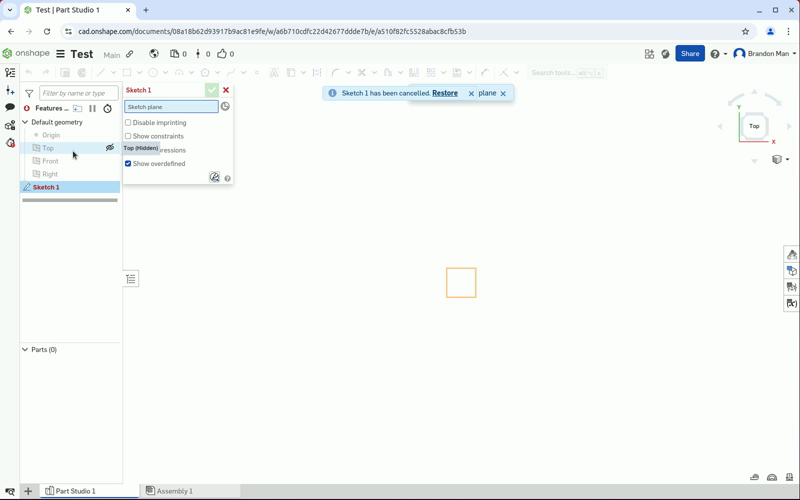
click(73, 150)
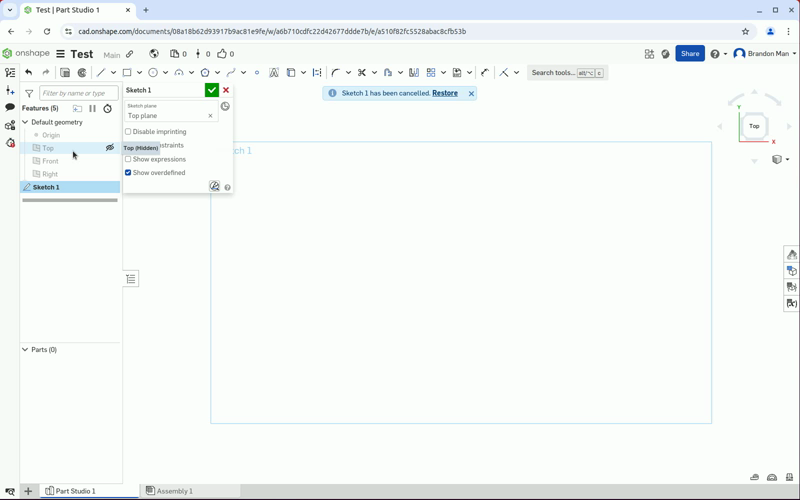
mouse_move(73, 352)
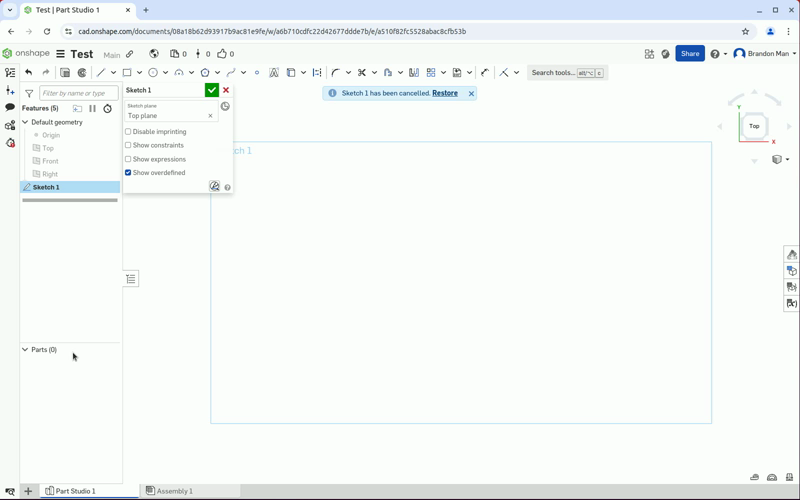
key(y)
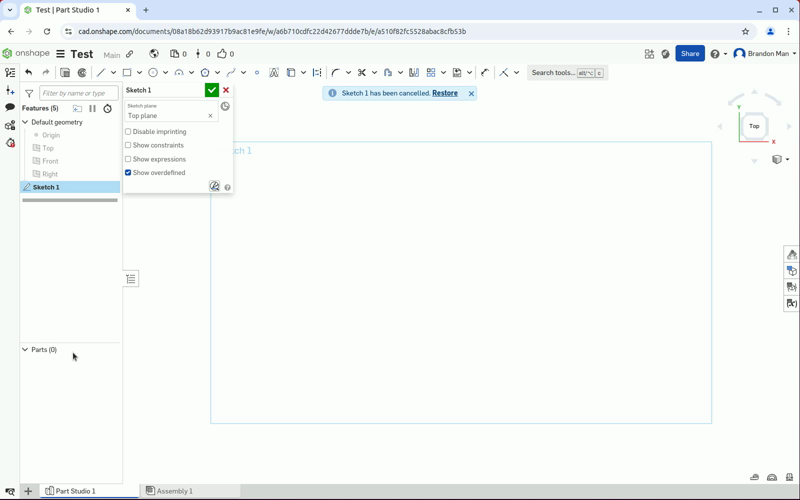
key(l)
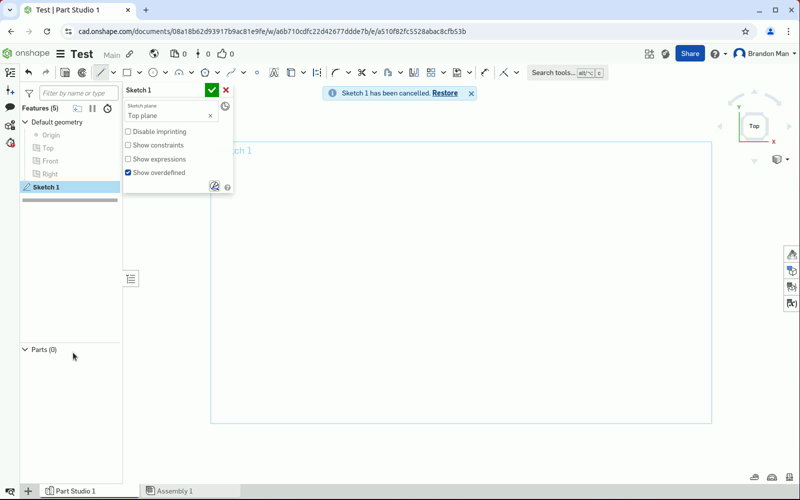
key_down(shift)
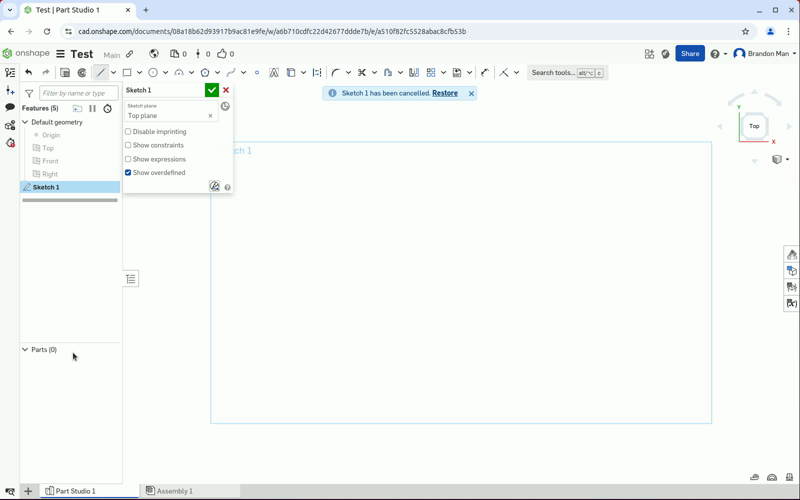
mouse_move(411, 339)
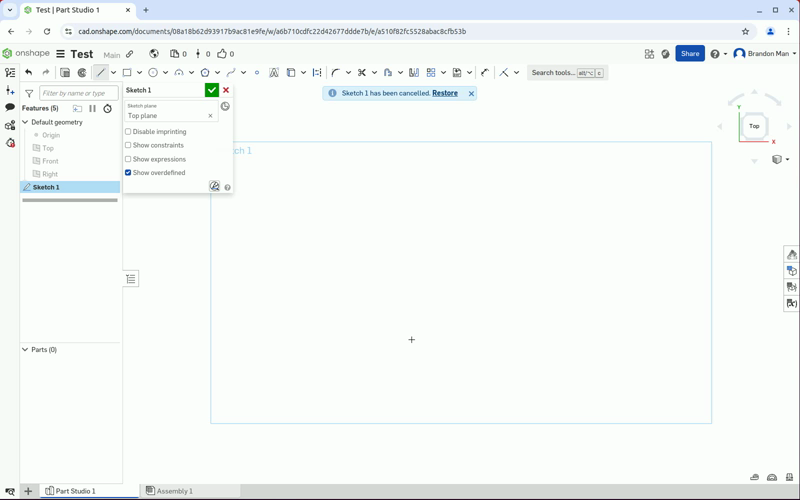
click(411, 339)
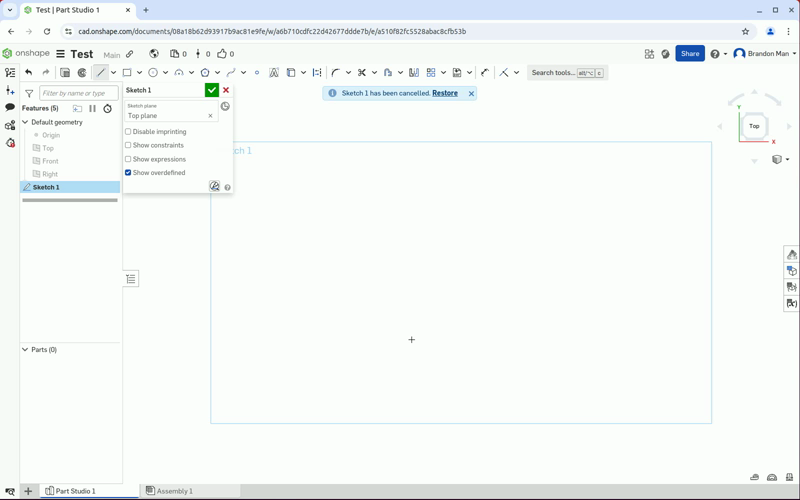
key_up(shift)
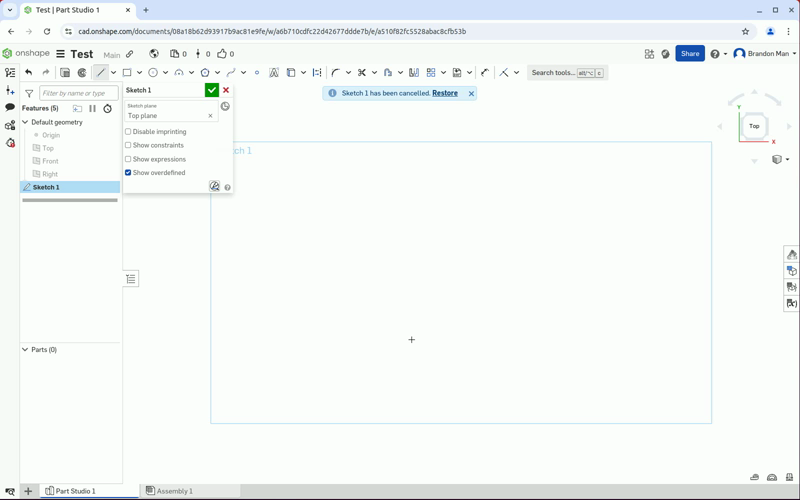
key_down(shift)
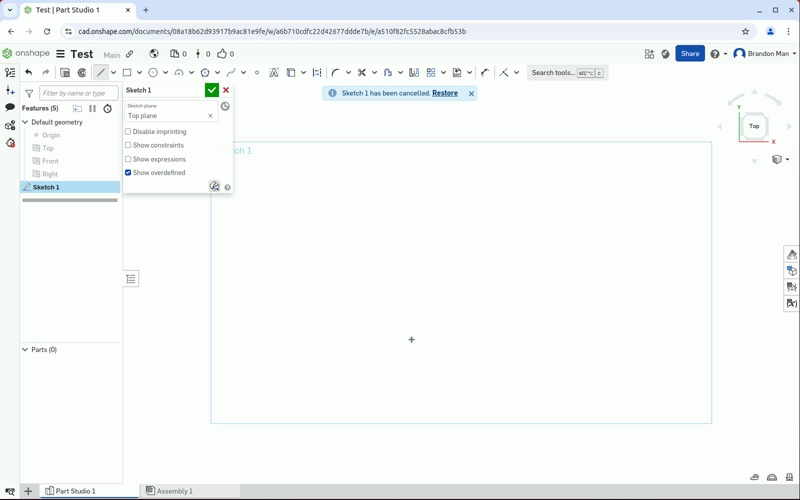
mouse_move(510, 339)
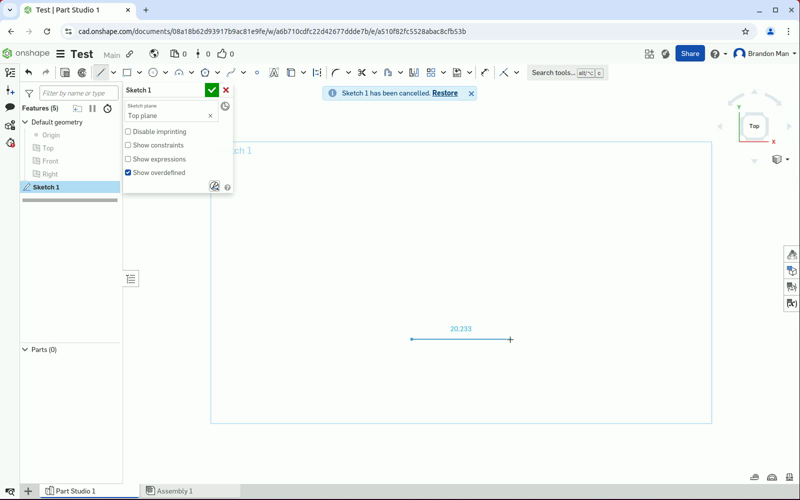
click(510, 339)
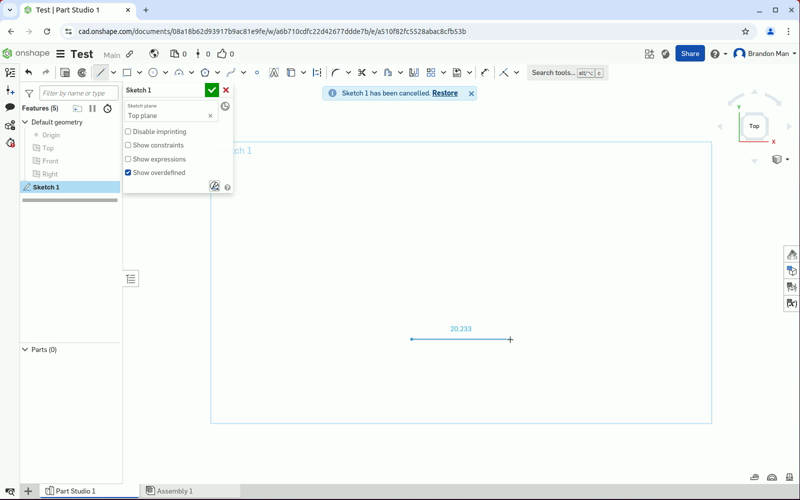
key_up(shift)
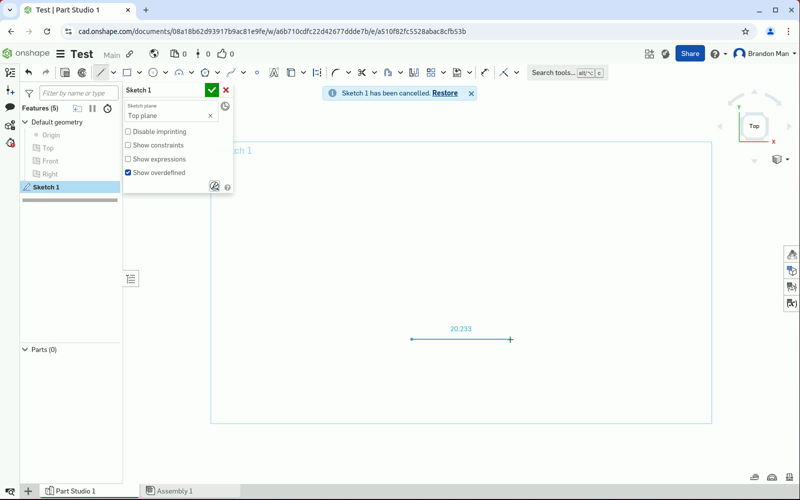
key_down(shift)
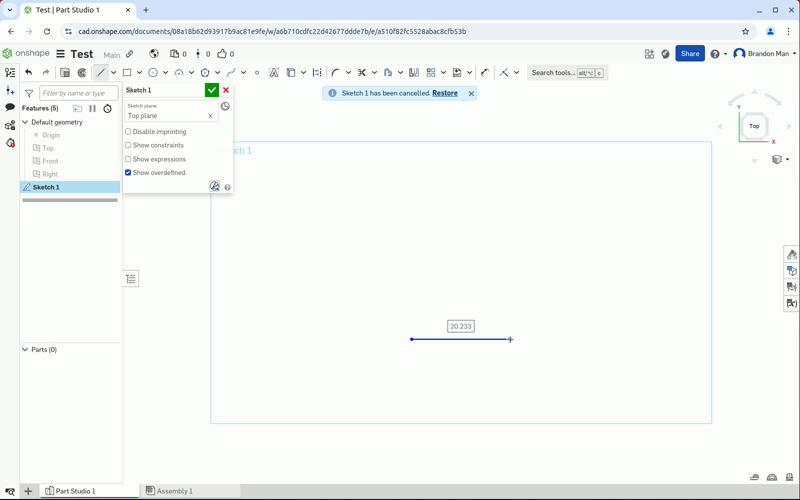
mouse_move(510, 226)
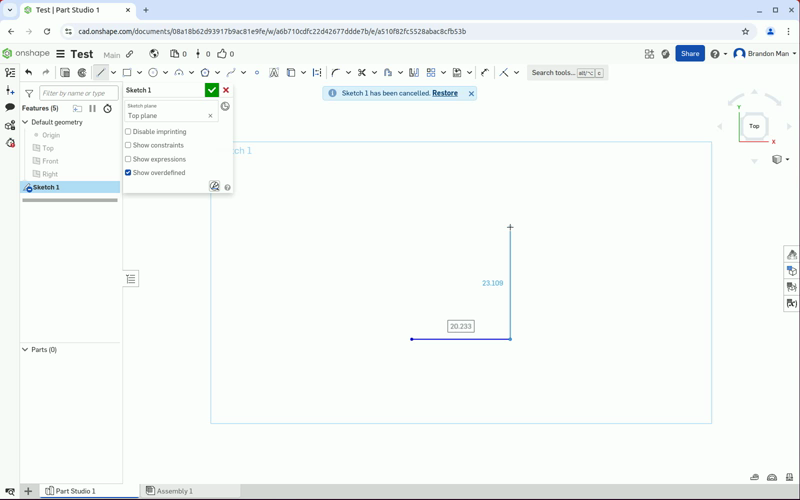
click(510, 226)
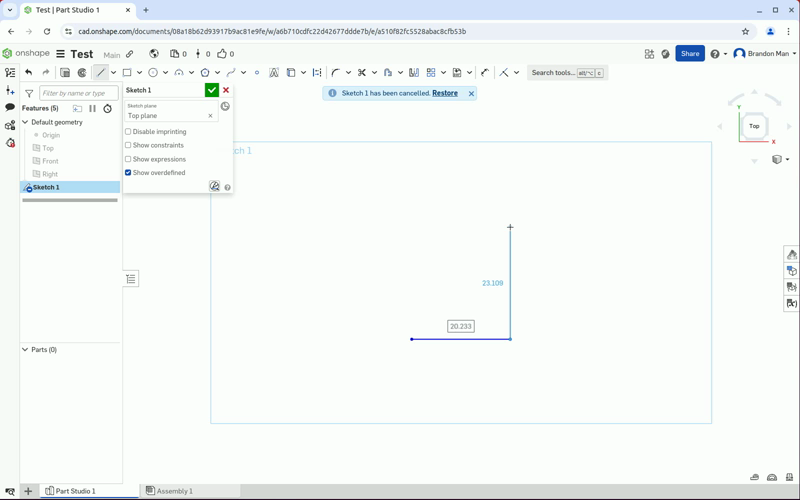
key_up(shift)
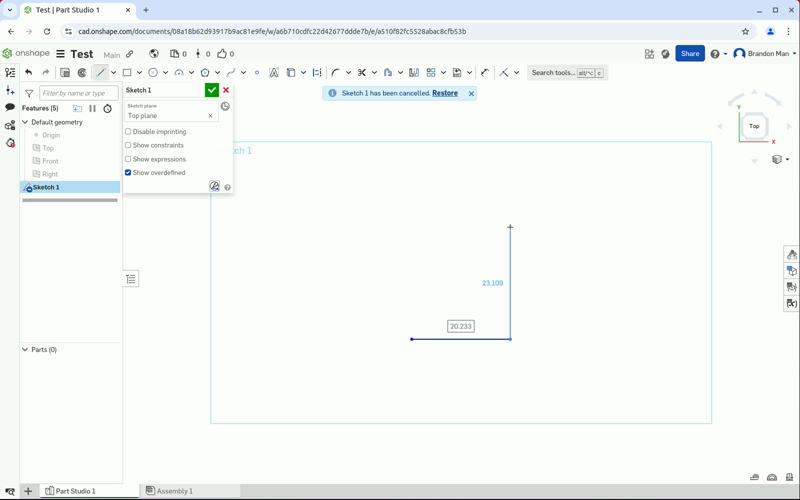
key_down(shift)
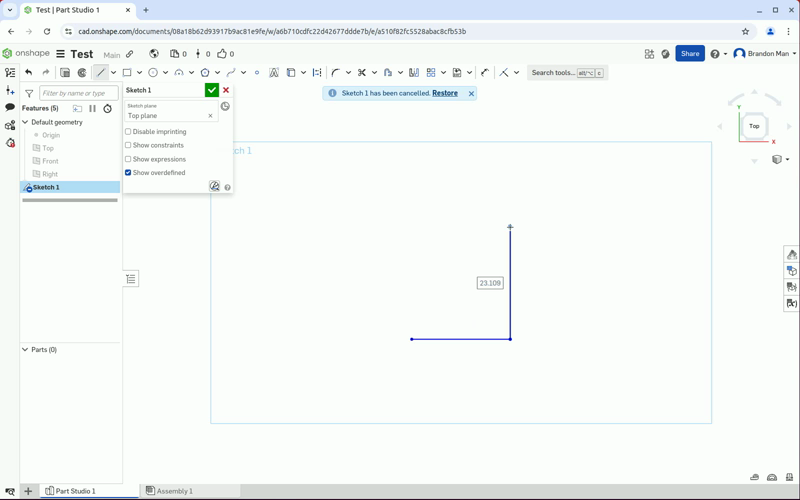
mouse_move(411, 226)
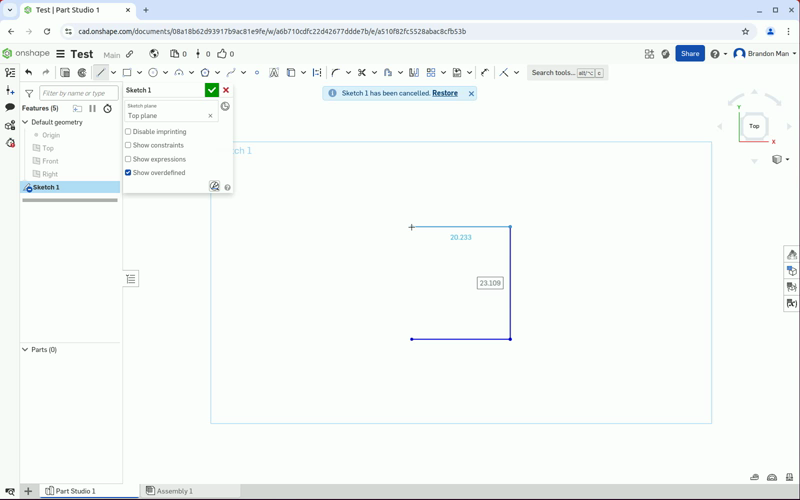
click(411, 226)
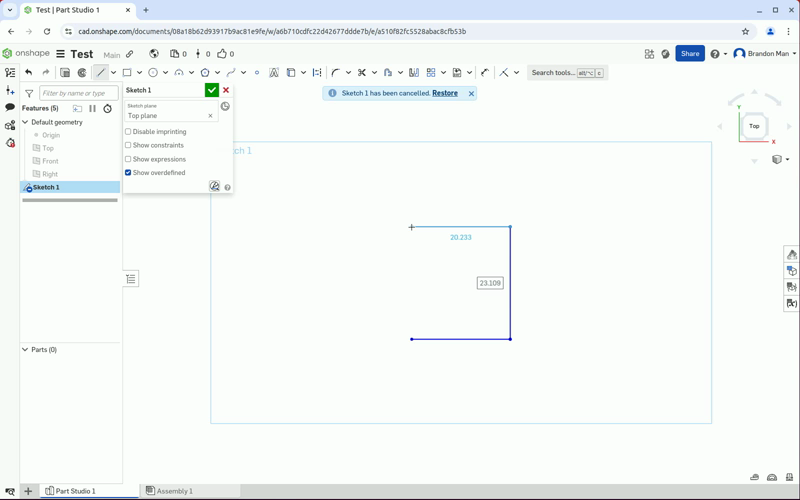
key_up(shift)
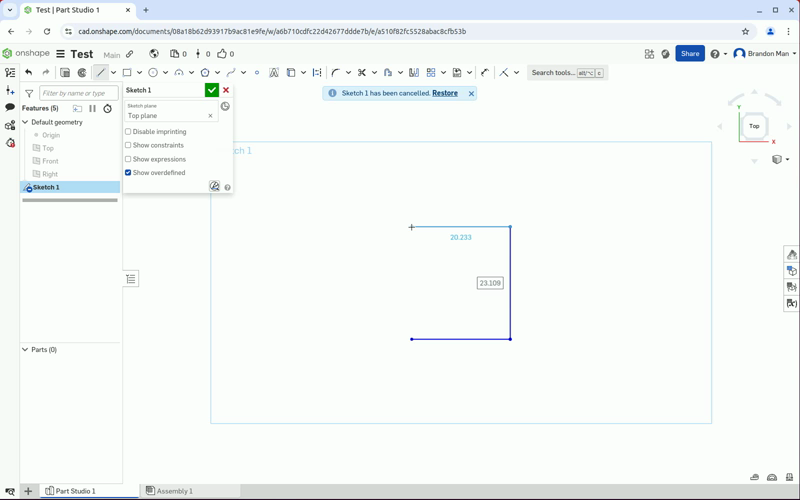
key_down(shift)
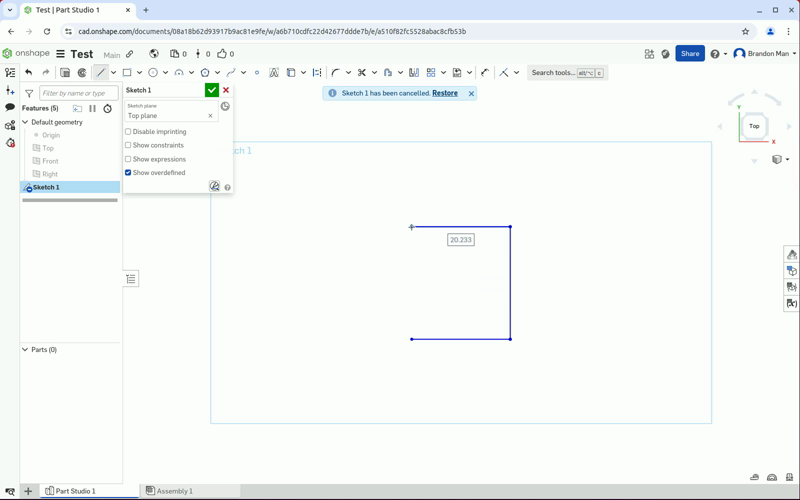
mouse_move(411, 339)
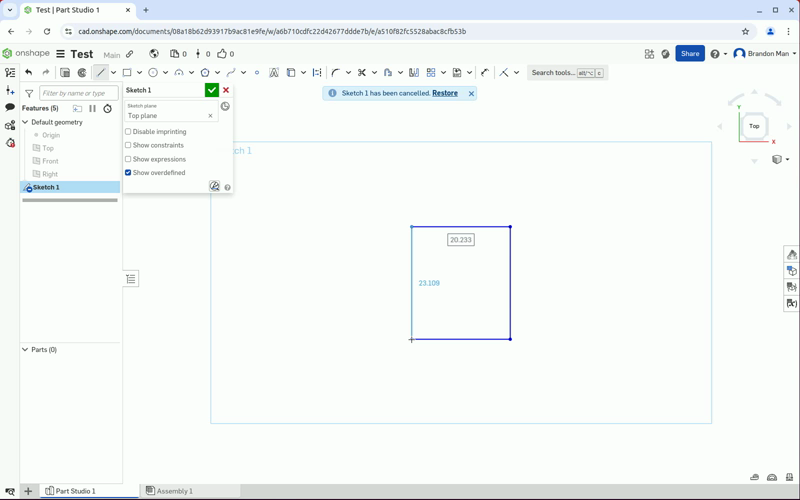
key_up(shift)
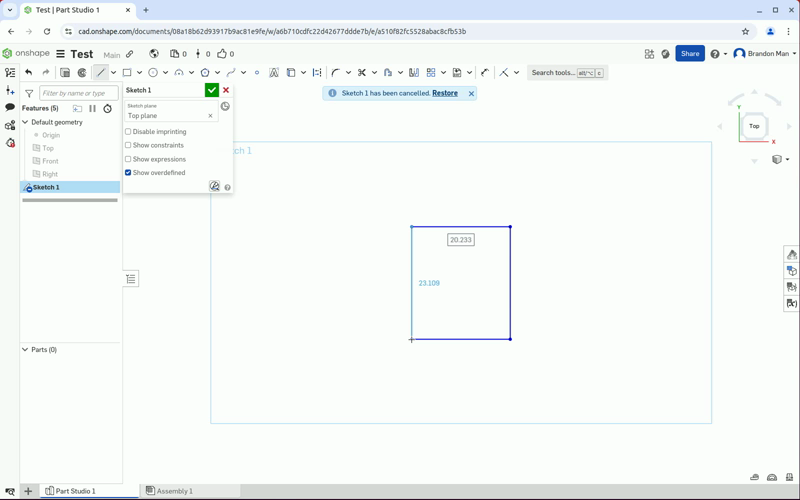
click(411, 339)
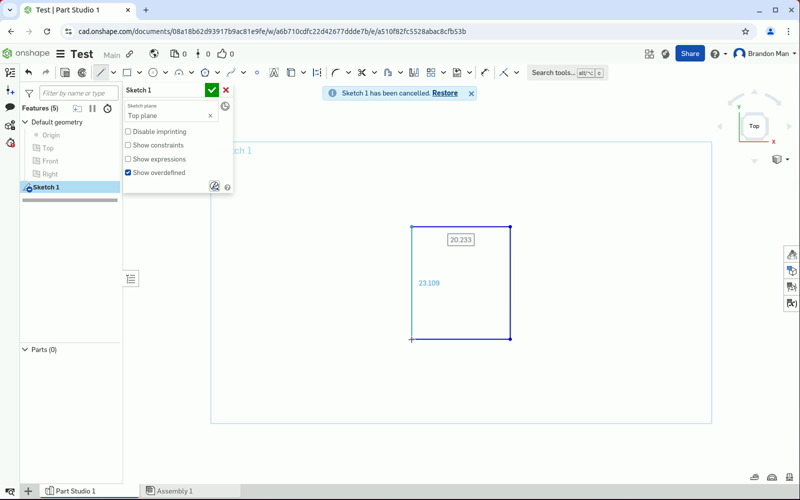
key(esc)
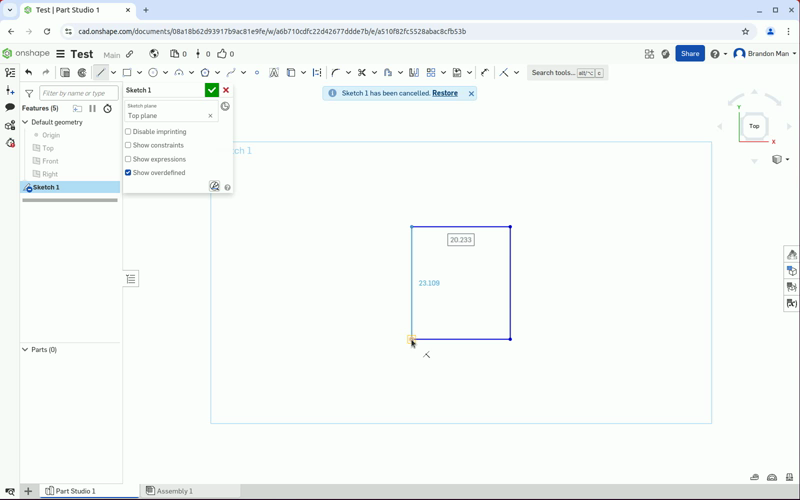
mouse_move(442, 268)
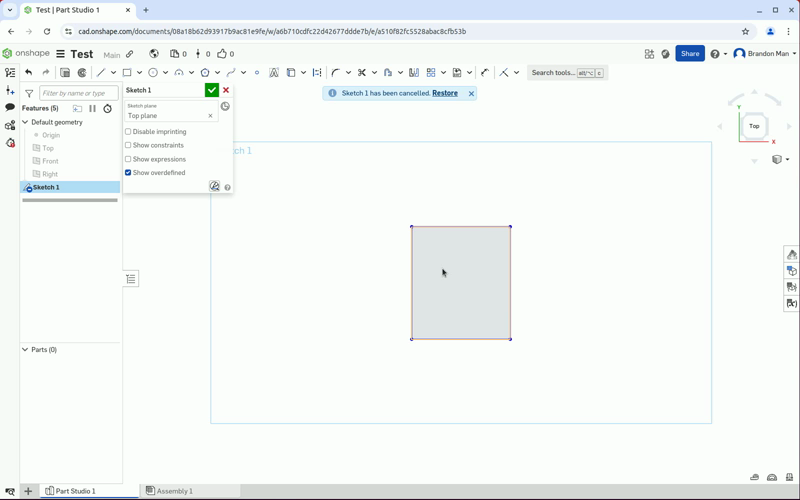
click(442, 268)
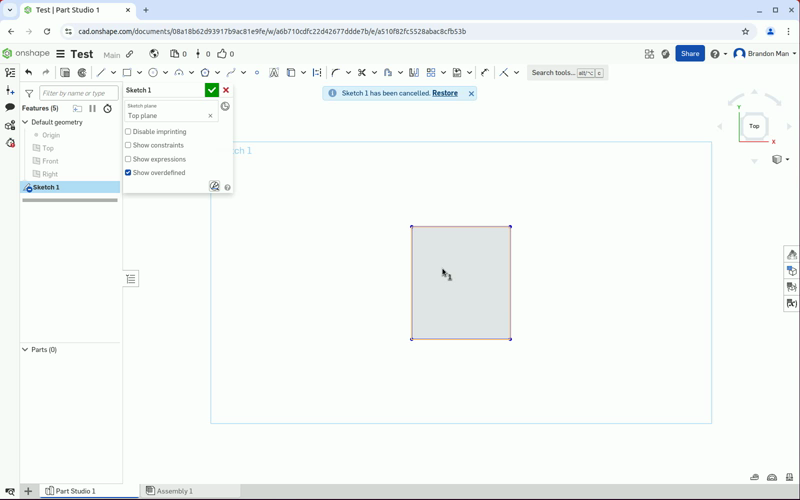
mouse_move(73, 352)
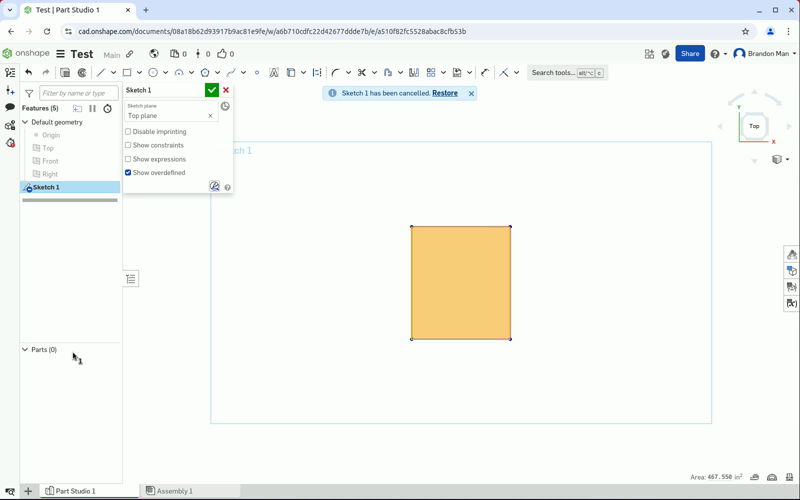
key(shift+y)
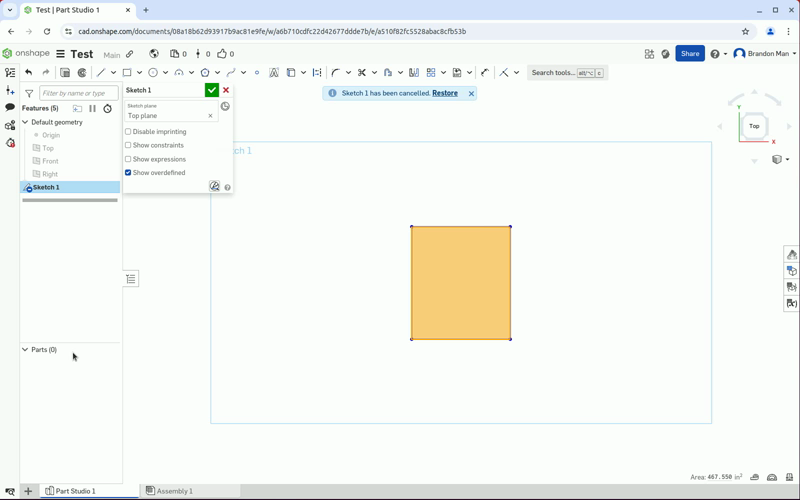
key(shift+e)
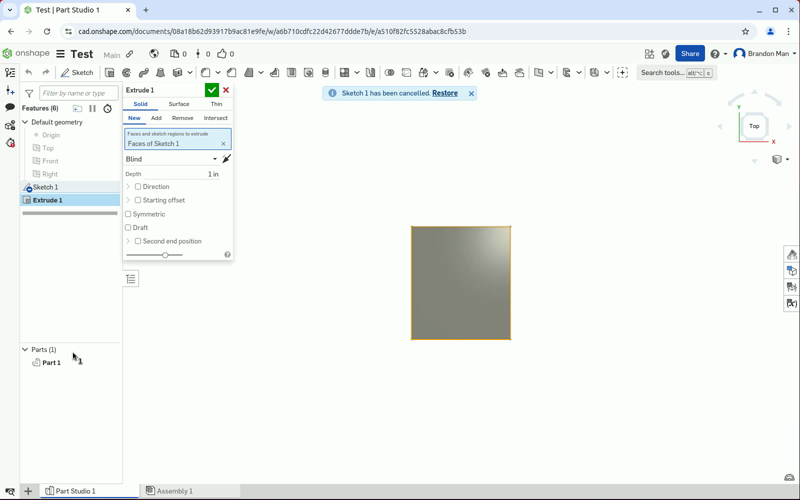
mouse_move(143, 106)
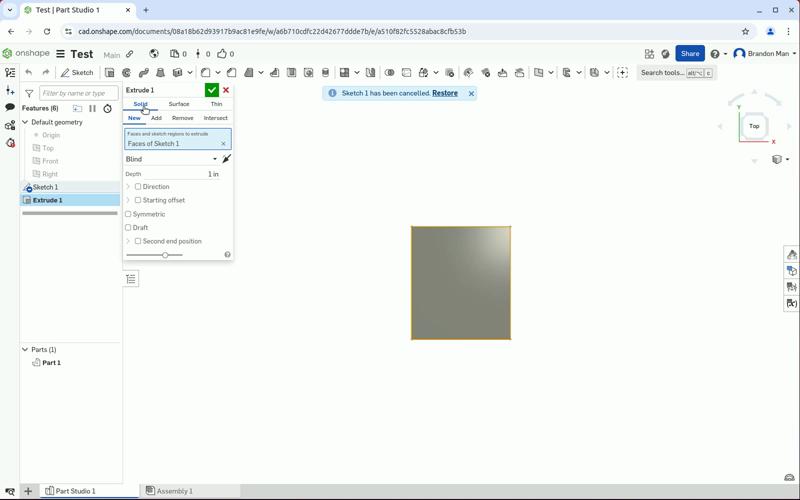
click(143, 106)
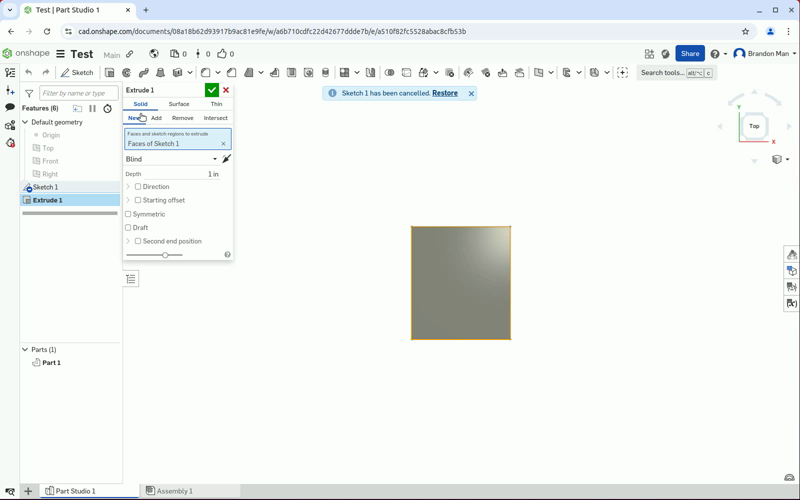
mouse_move(137, 120)
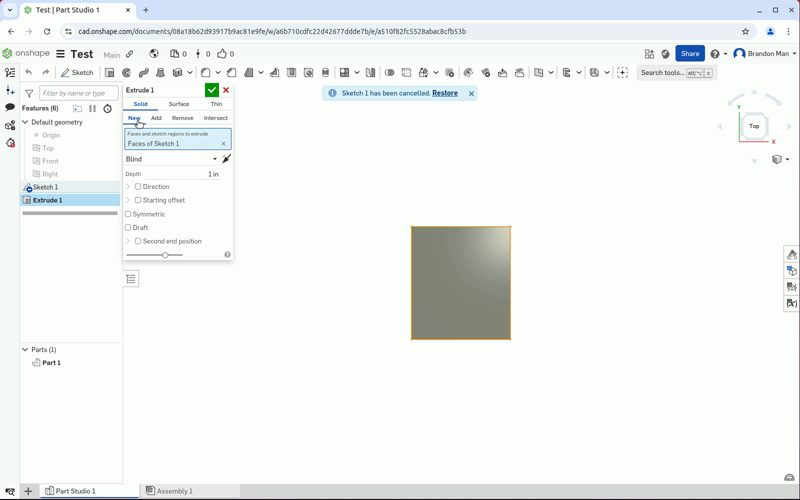
click(137, 120)
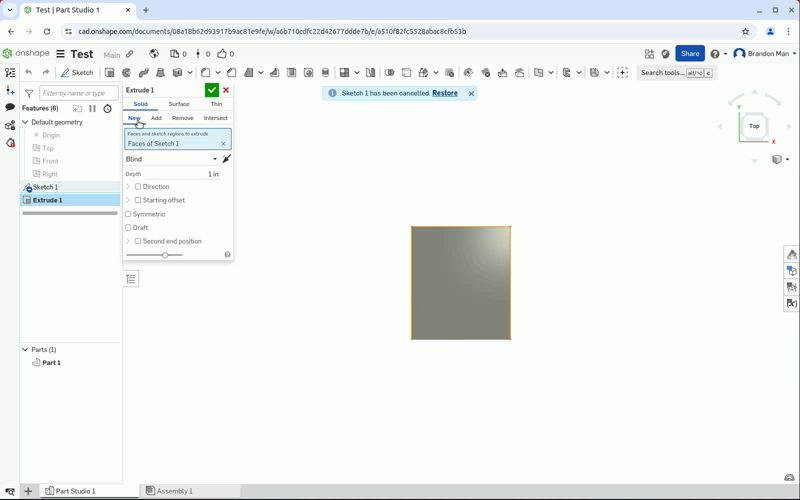
key(tab, 4)
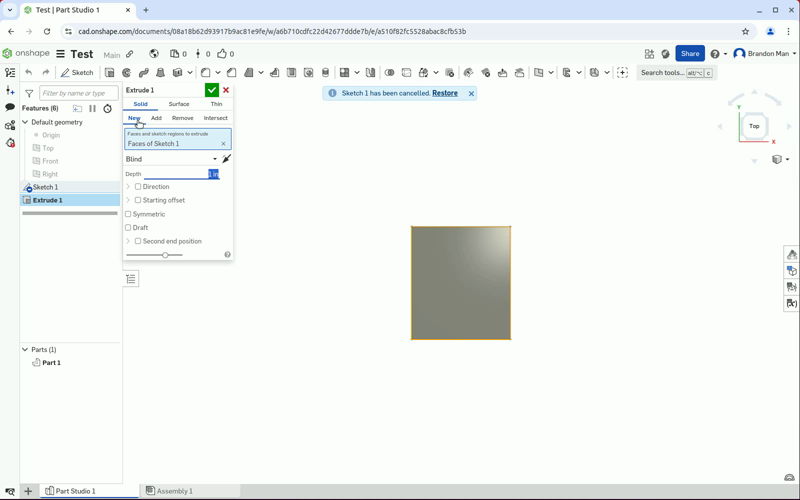
text(1.685)
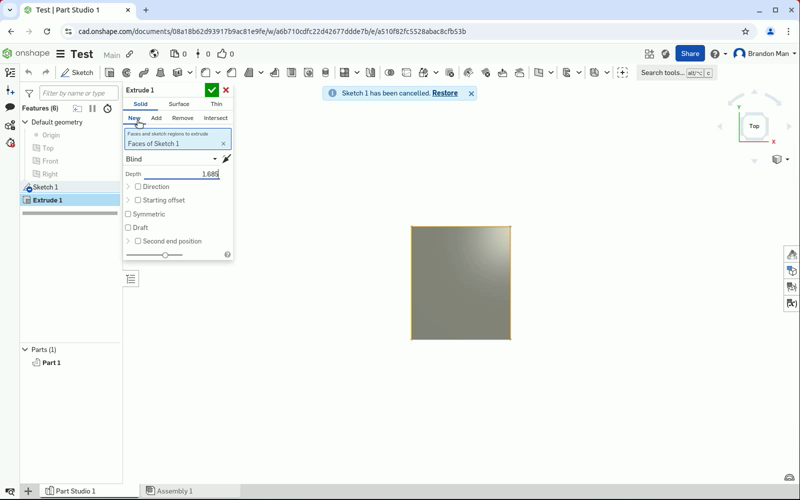
key(enter)
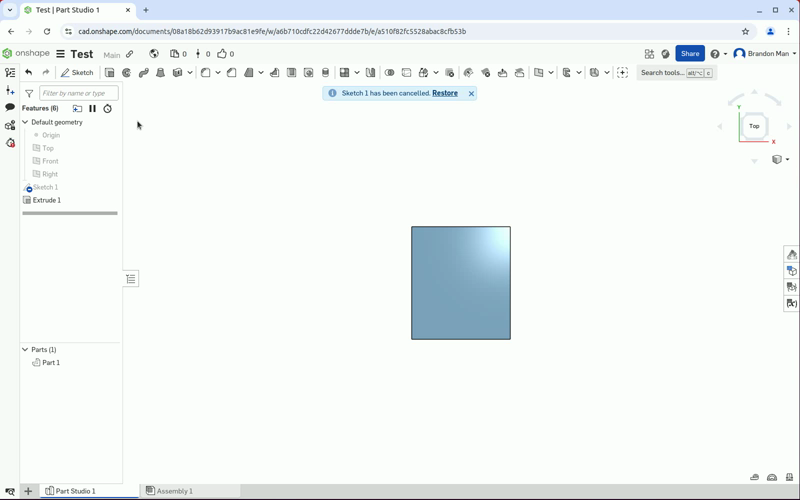
key(shift+h)
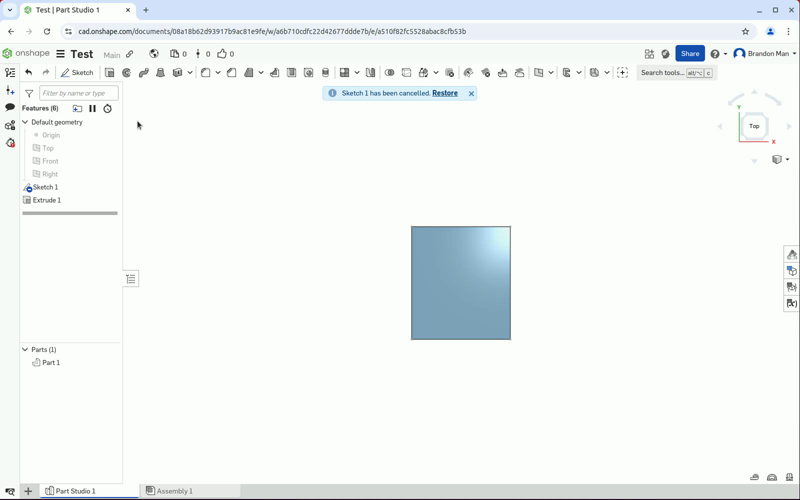
key(shift+h)
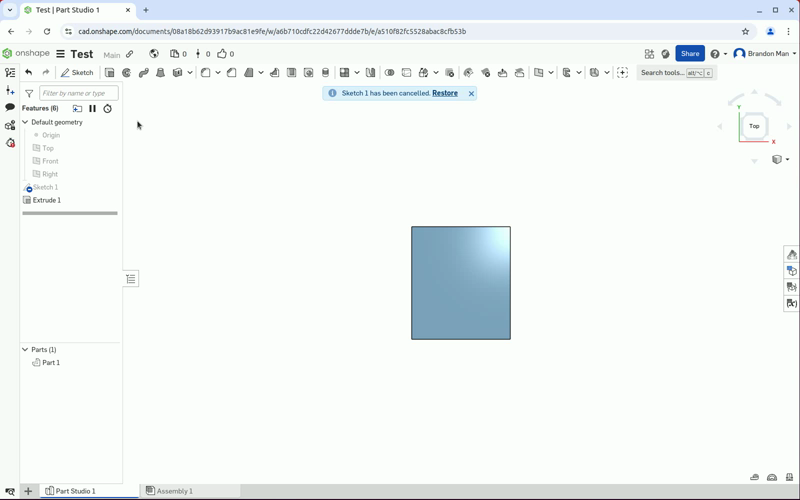
mouse_move(73, 189)
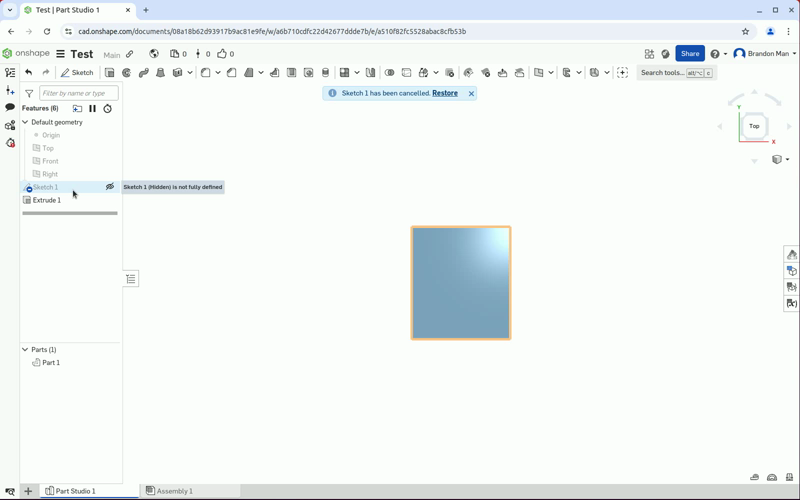
click(73, 189)
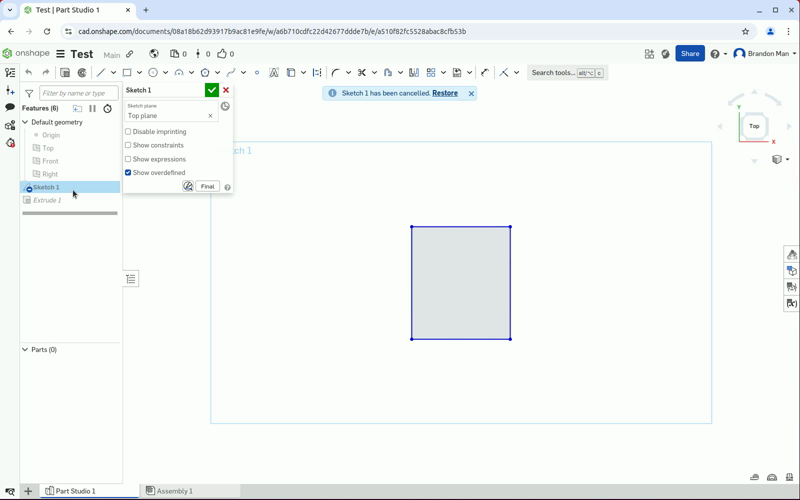
mouse_move(229, 92)
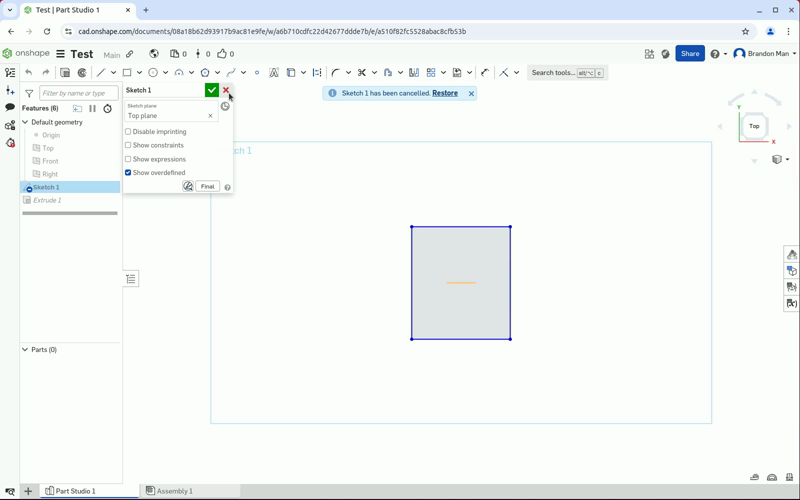
click(229, 92)
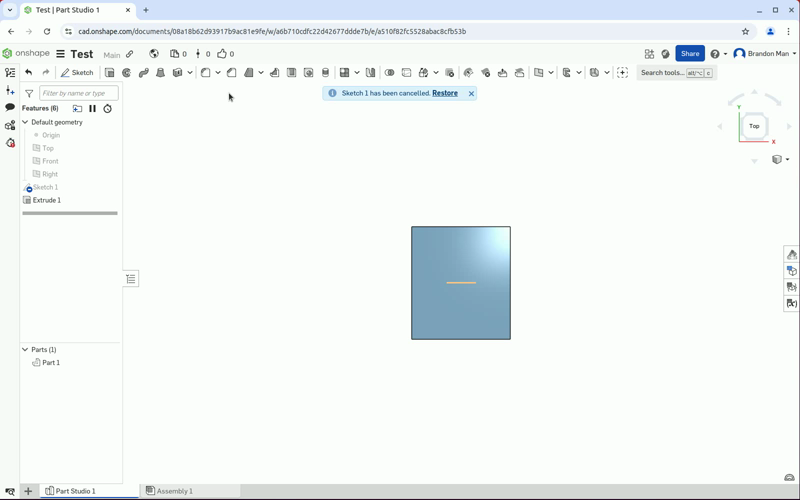
mouse_move(541, 75)
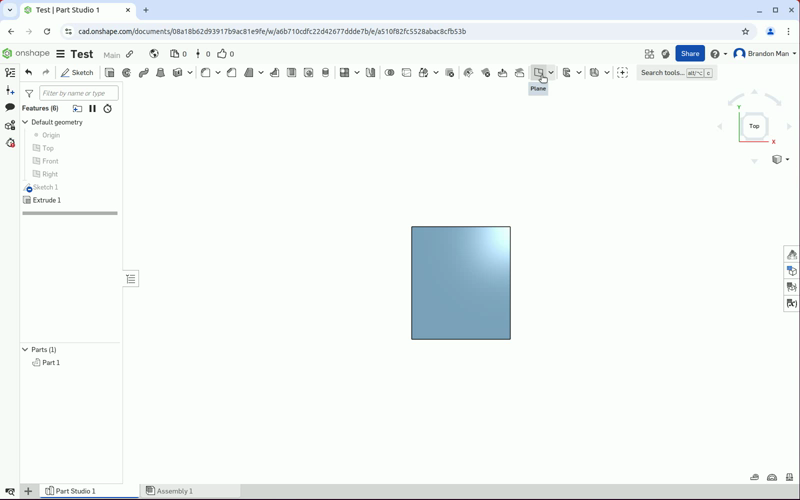
click(541, 75)
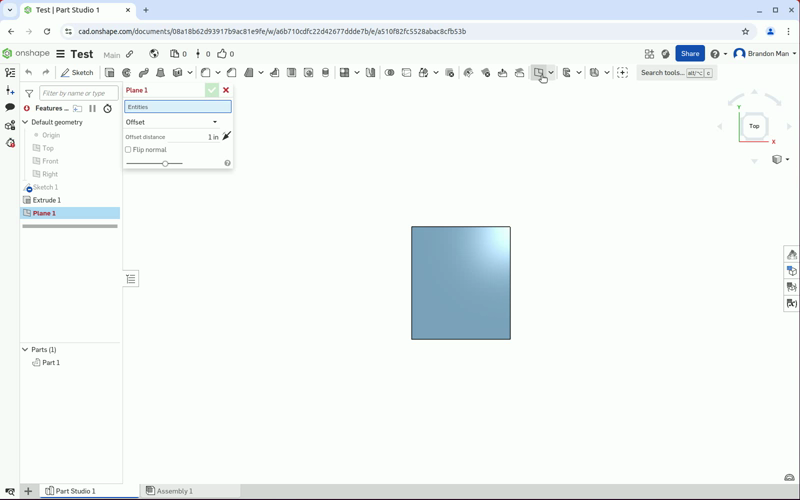
mouse_move(73, 150)
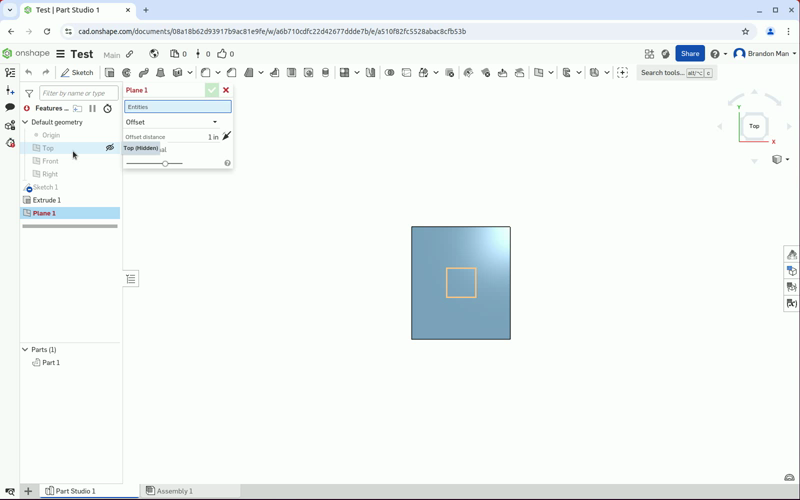
click(73, 150)
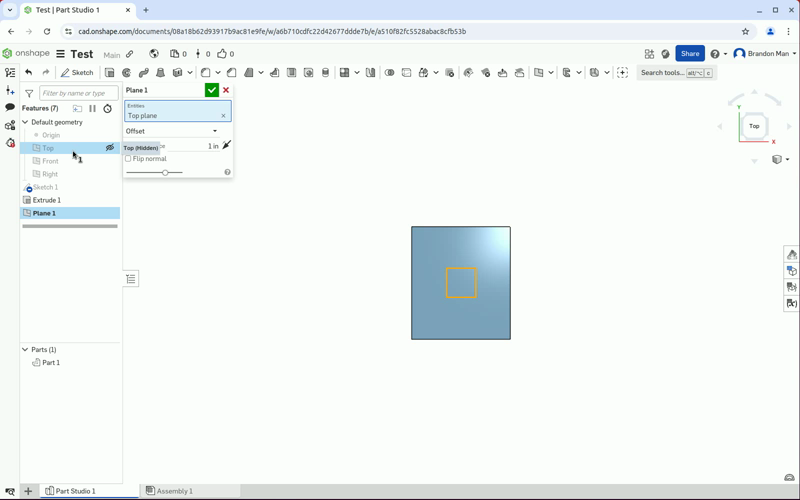
key(tab, 2)
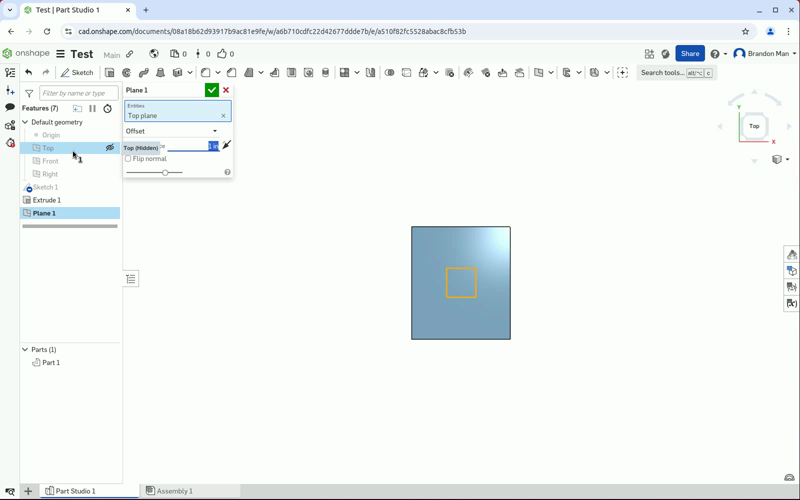
text(1.695)
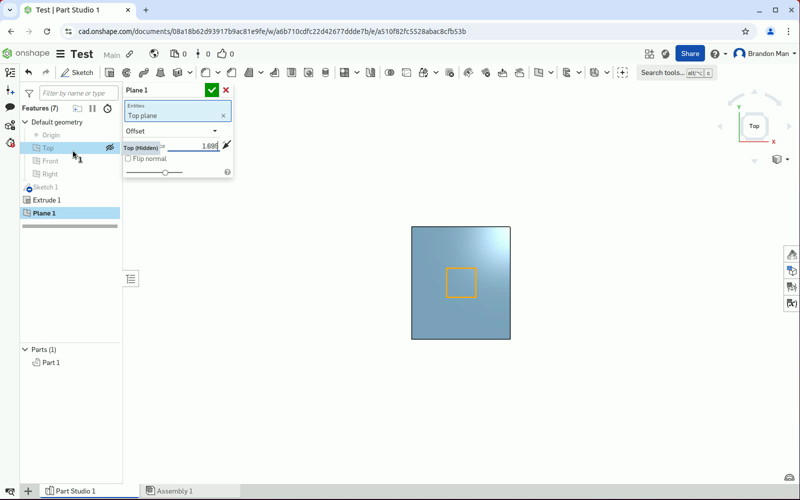
key(enter, 2)
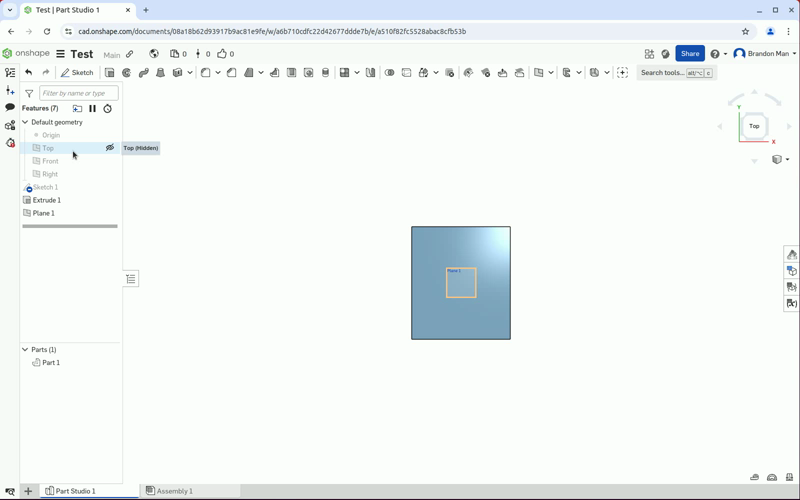
key(shift+s)
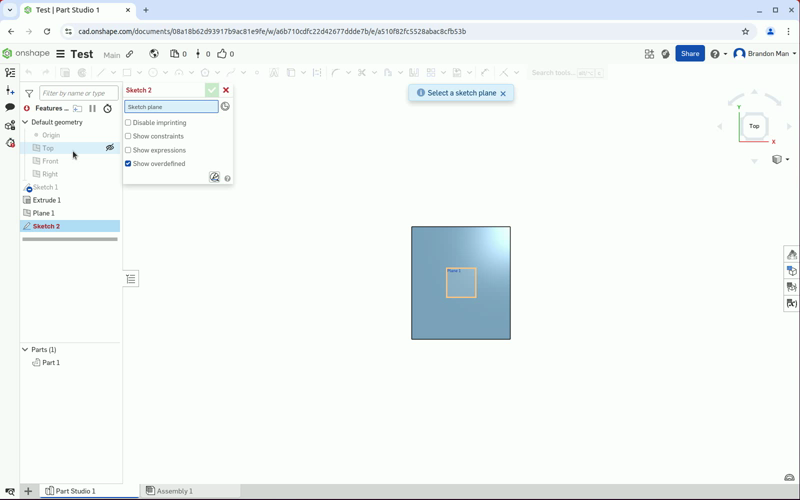
mouse_move(73, 215)
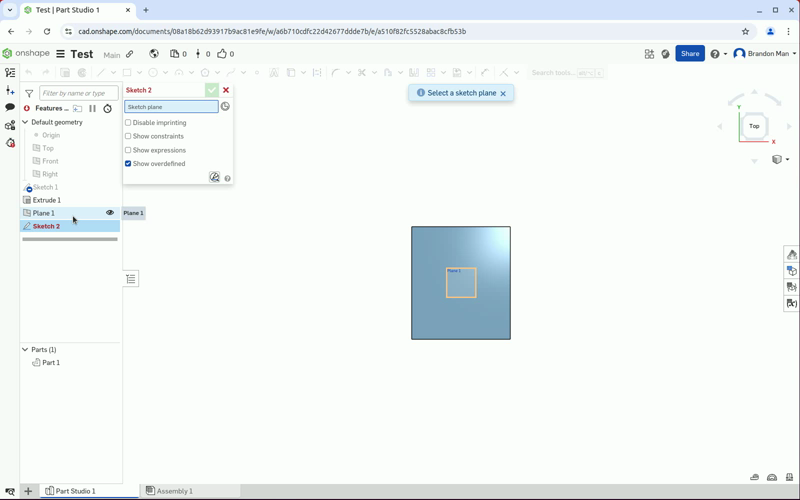
click(73, 215)
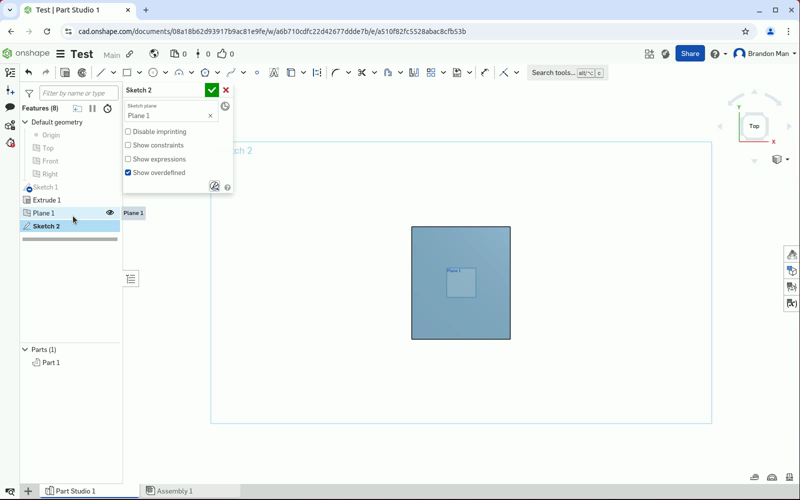
mouse_move(73, 352)
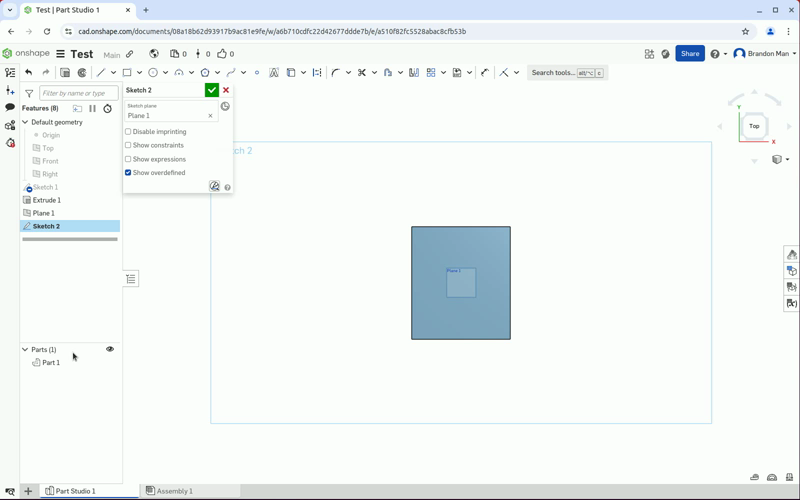
key(y)
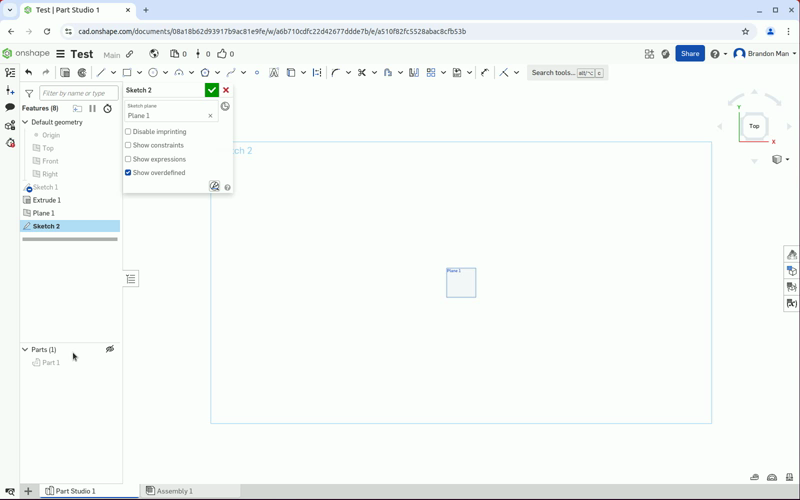
key(l)
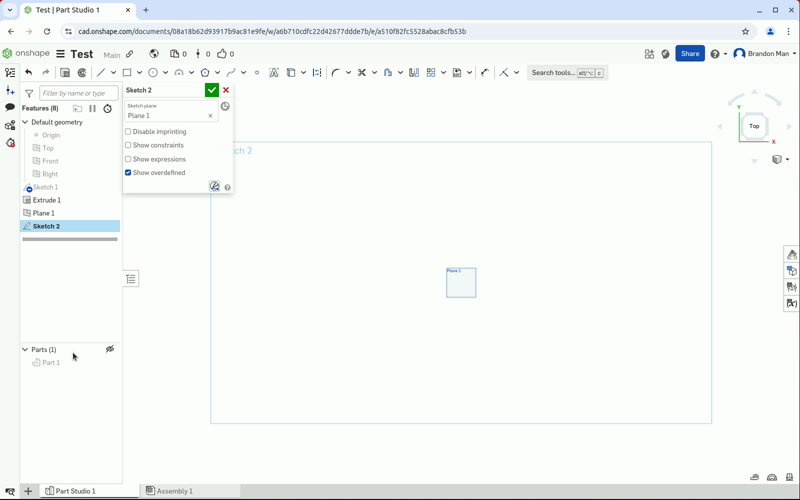
key_down(shift)
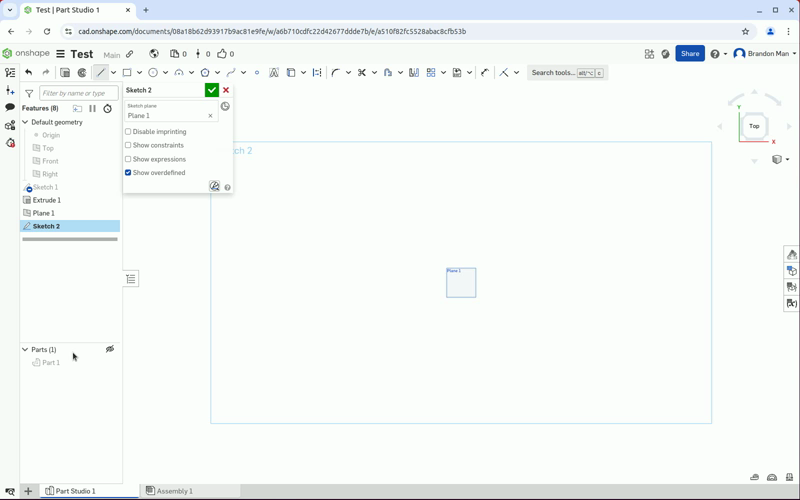
mouse_move(411, 234)
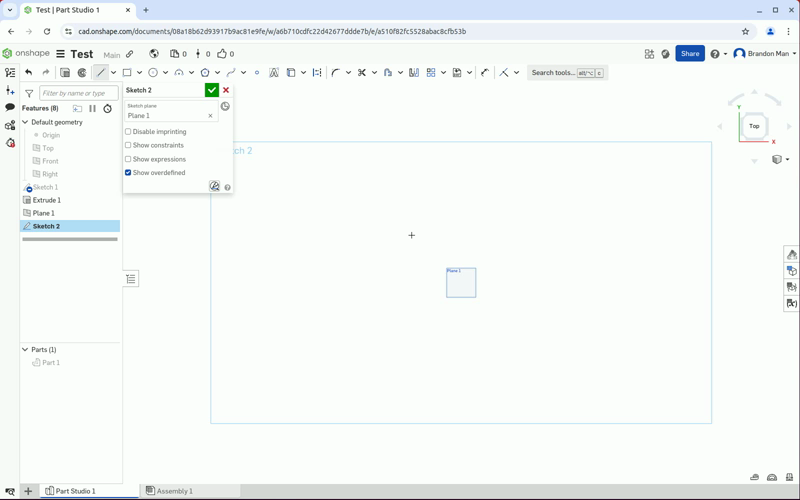
click(411, 234)
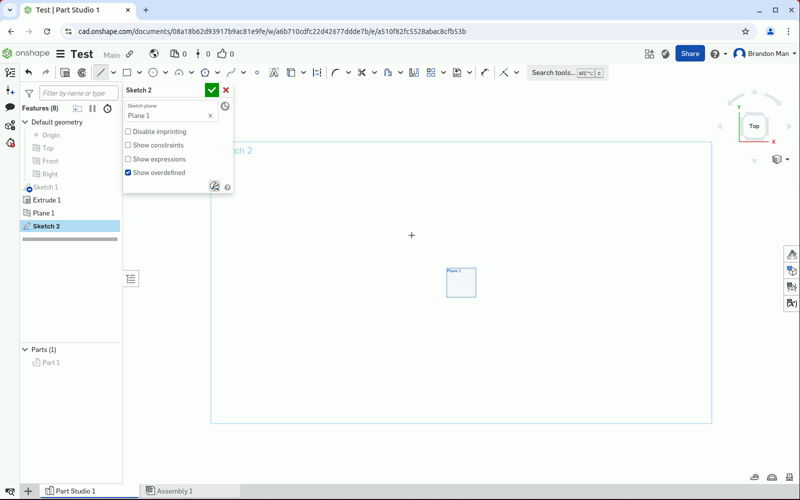
key_up(shift)
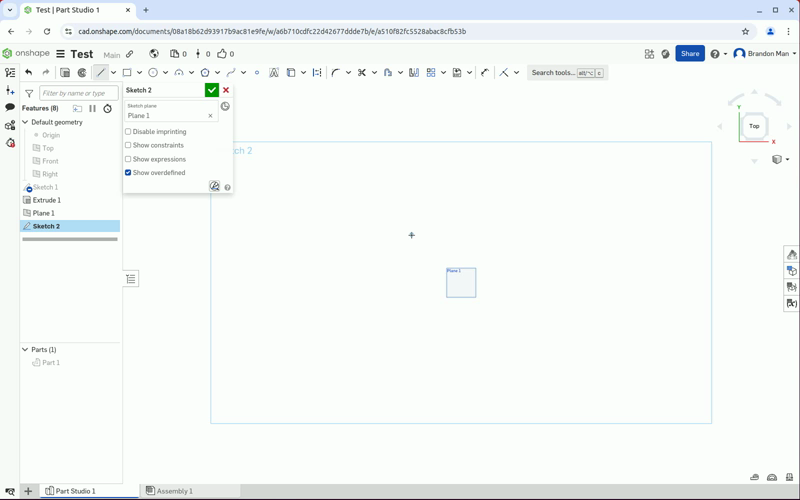
key_down(shift)
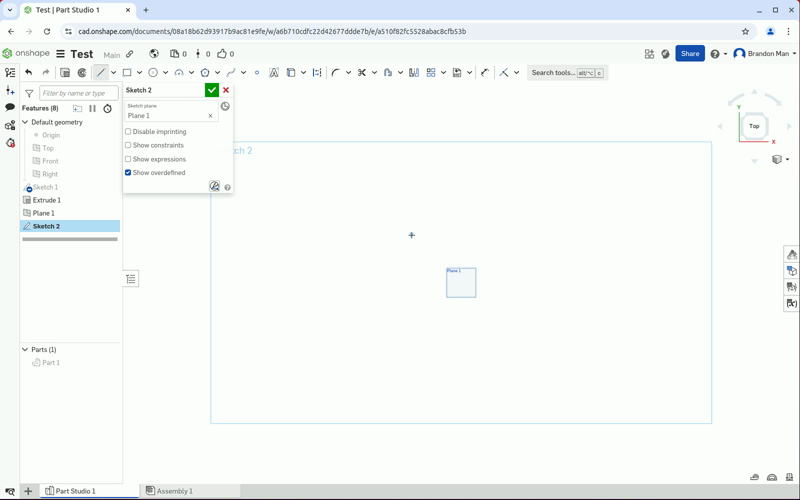
mouse_move(510, 234)
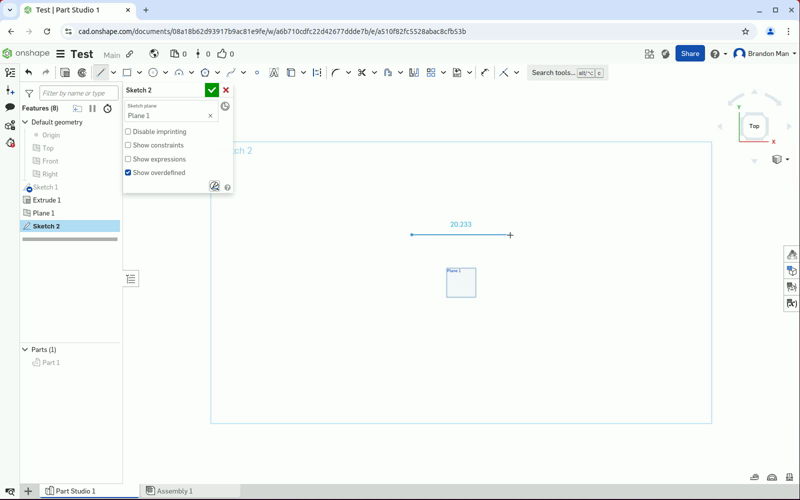
click(510, 234)
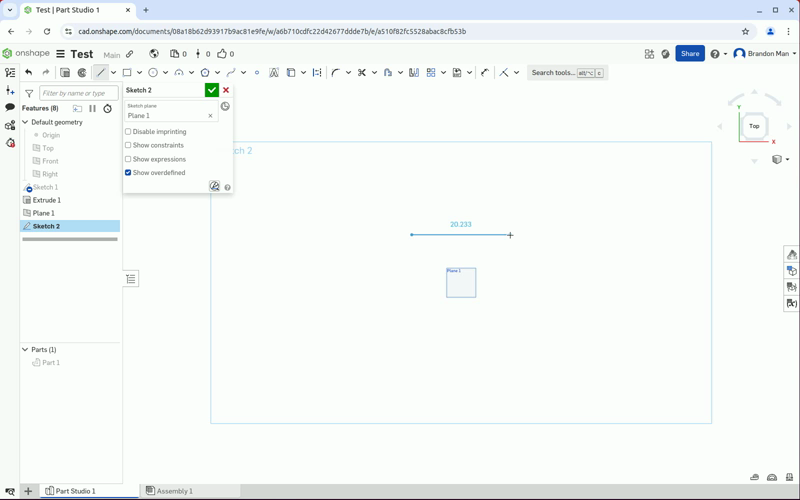
key_up(shift)
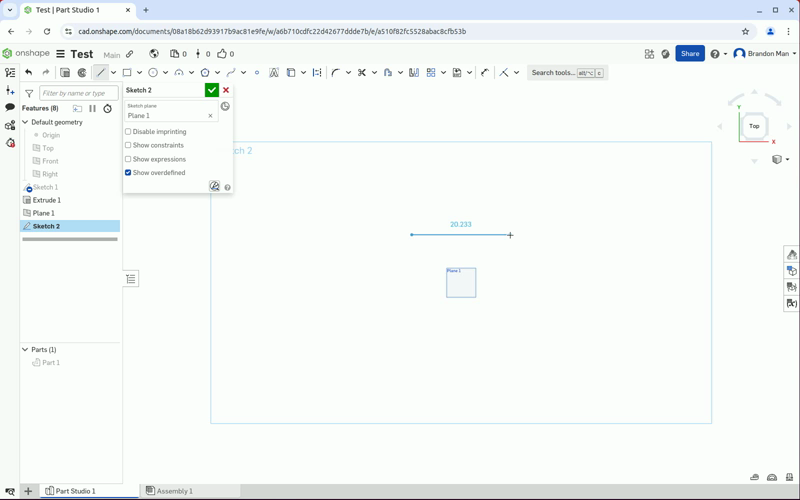
key_down(shift)
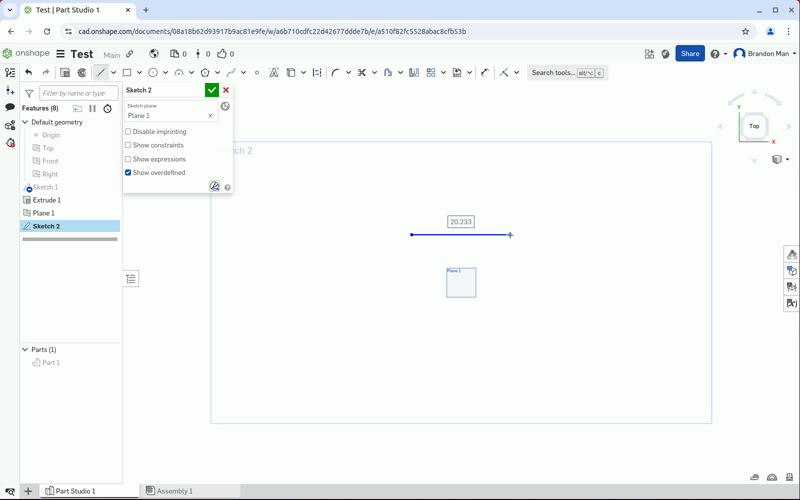
mouse_move(540, 234)
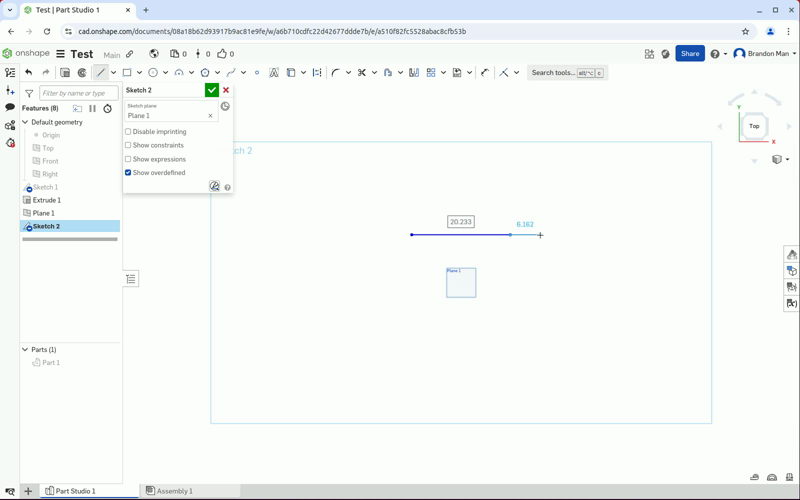
mouse_move(510, 226)
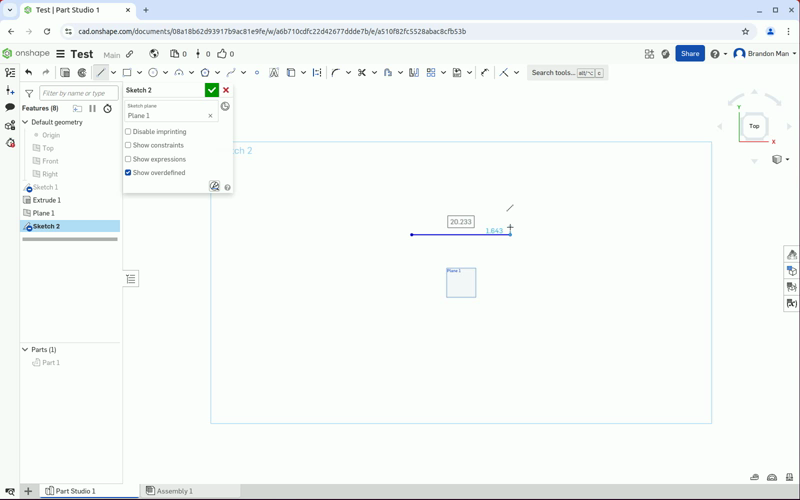
click(510, 226)
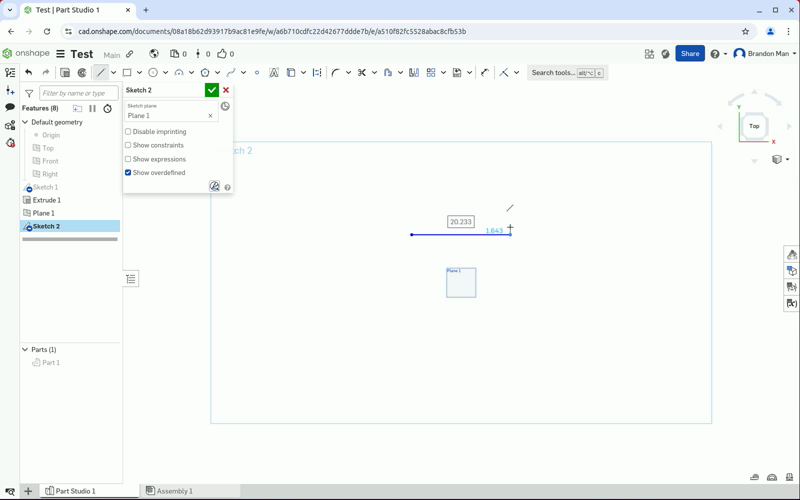
key_up(shift)
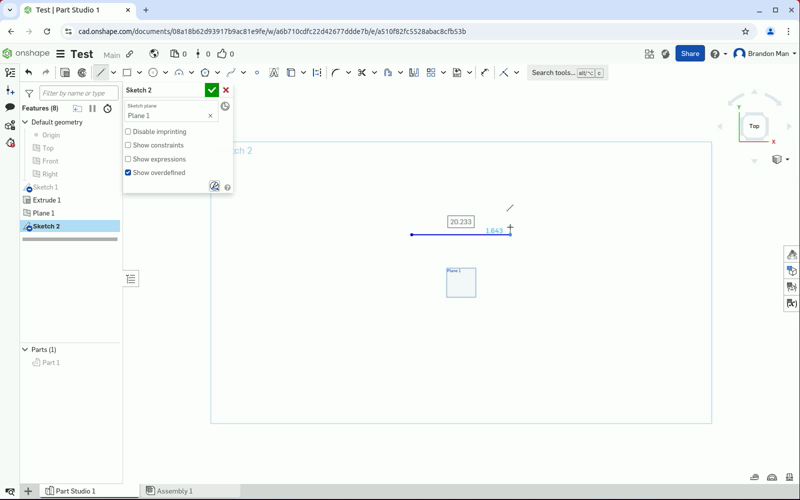
key_down(shift)
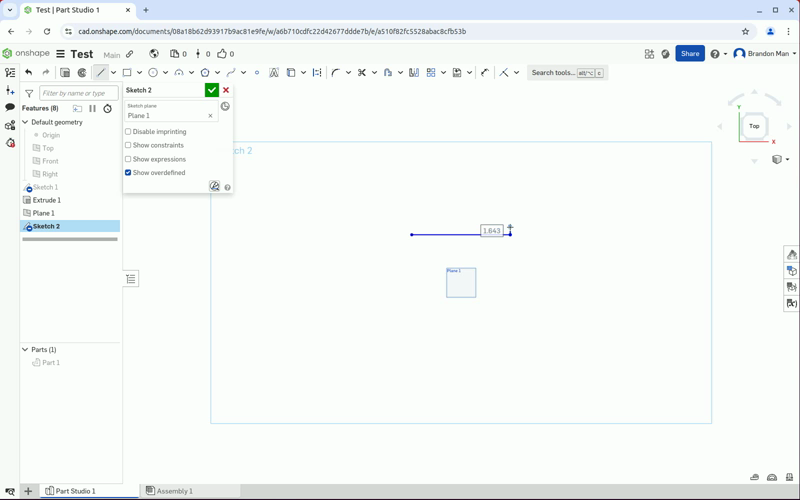
mouse_move(411, 226)
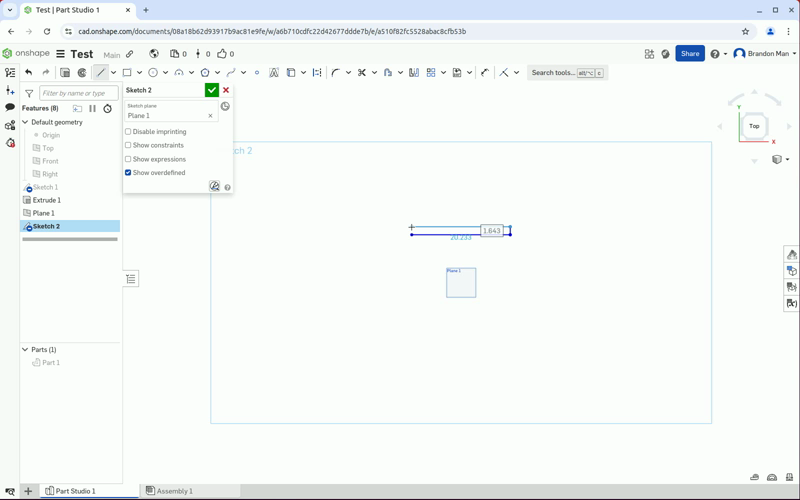
click(411, 226)
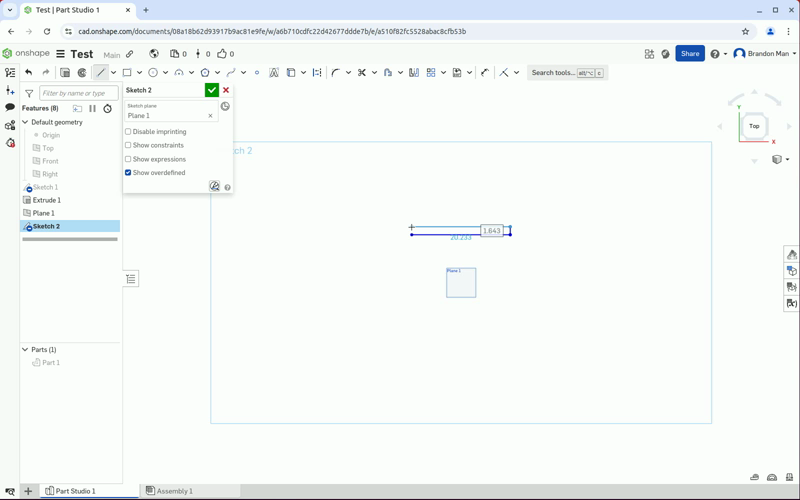
key_up(shift)
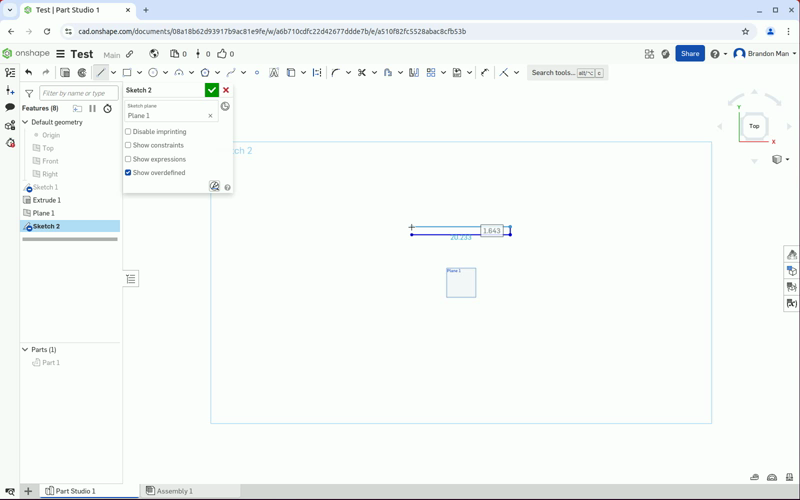
mouse_move(441, 226)
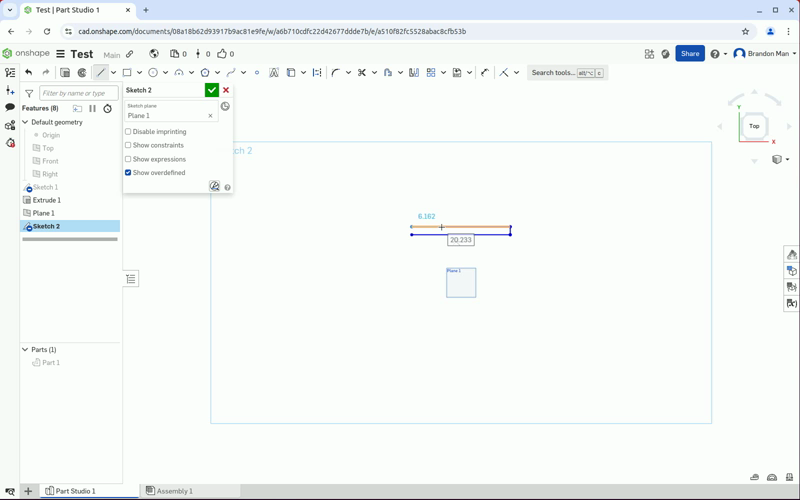
key_down(shift)
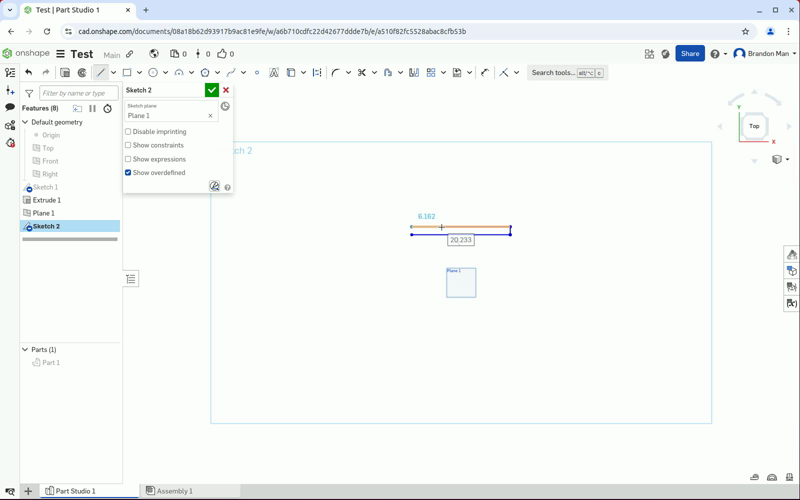
mouse_move(411, 234)
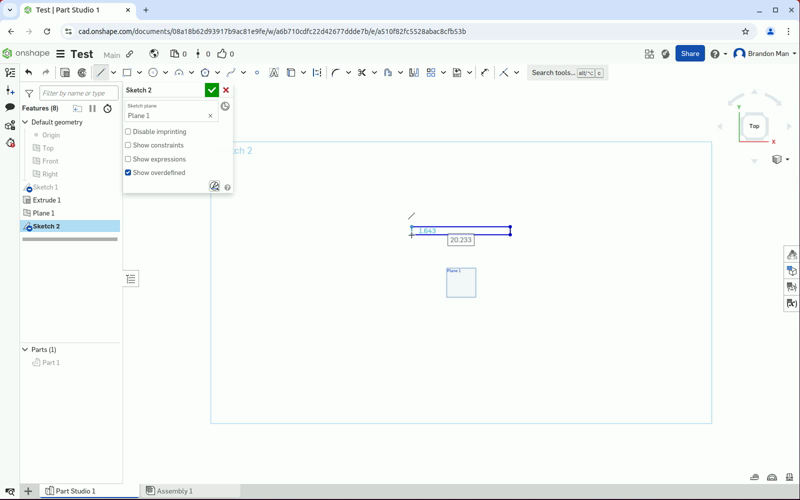
key_up(shift)
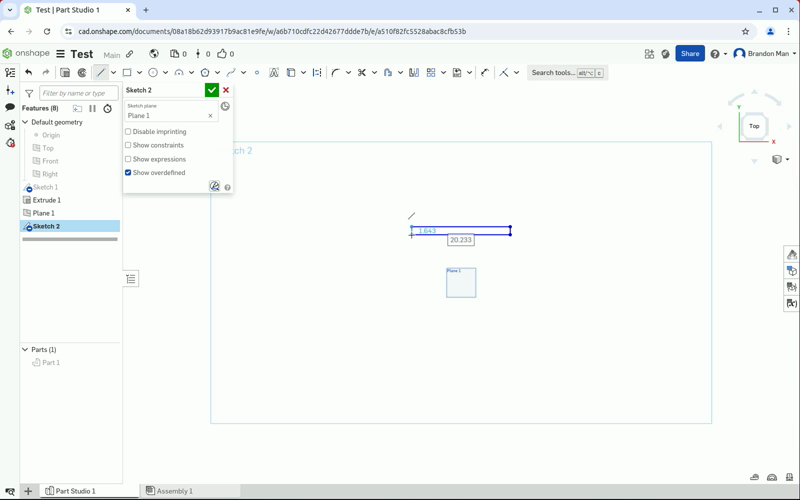
click(411, 234)
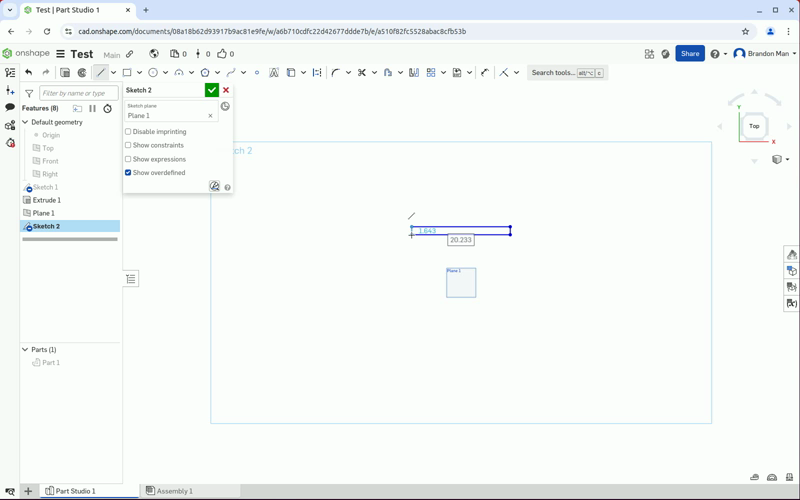
key(esc)
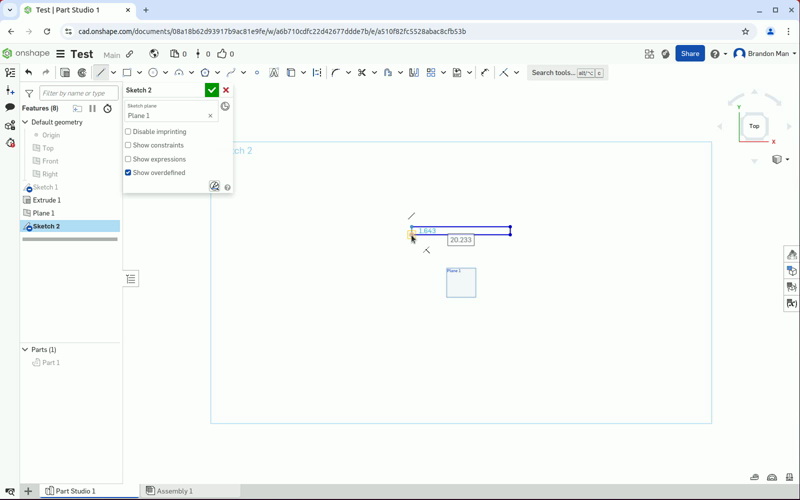
mouse_move(487, 230)
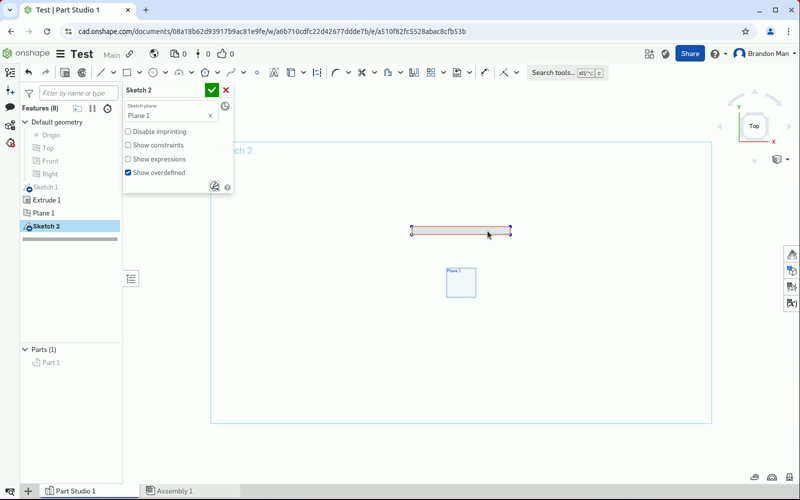
scroll(6)
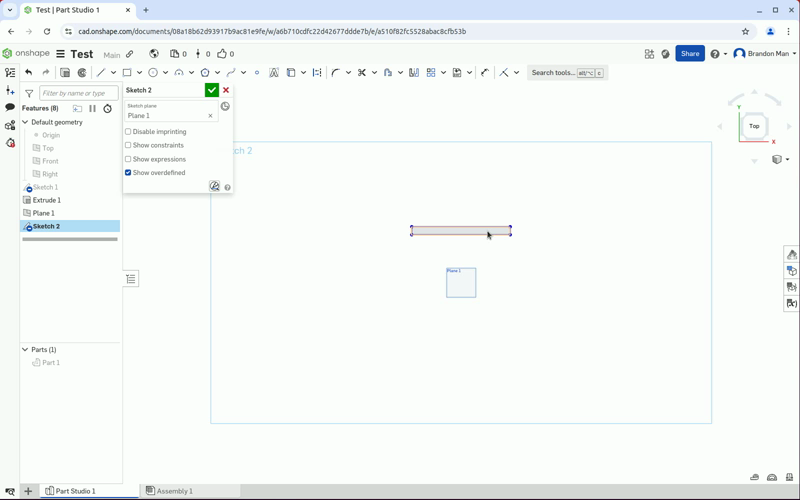
scroll(6)
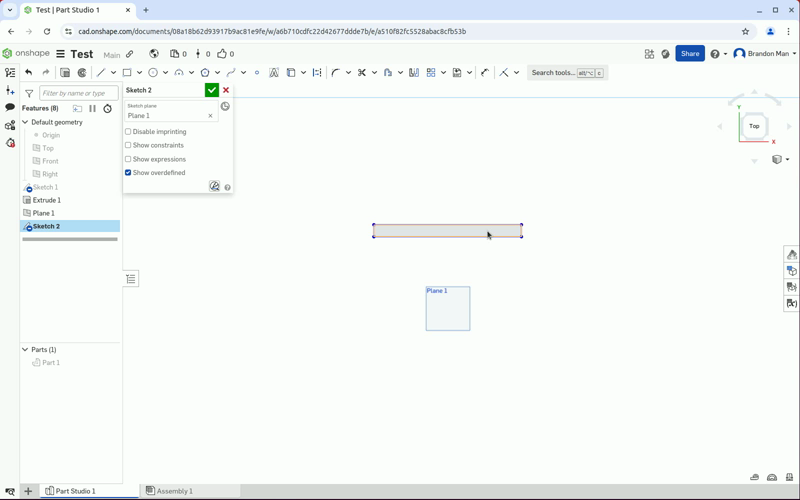
scroll(6)
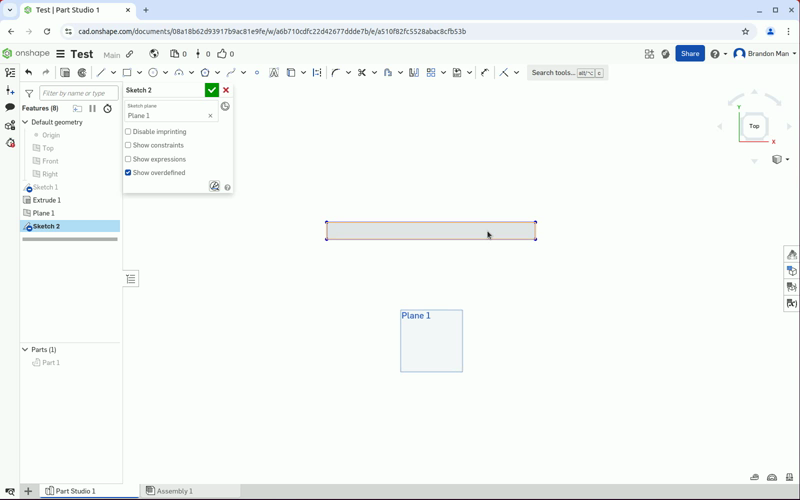
scroll(6)
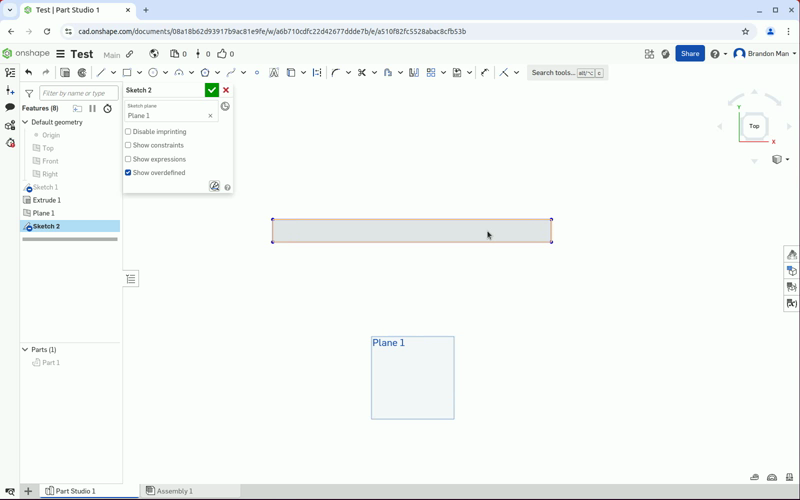
scroll(6)
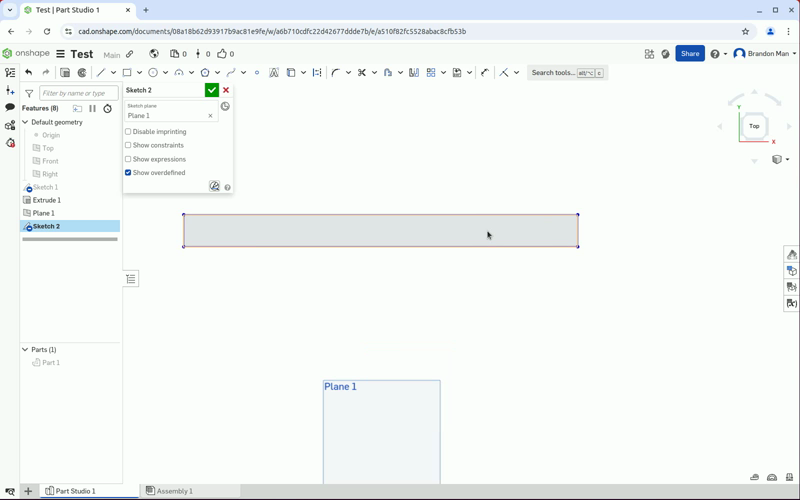
scroll(6)
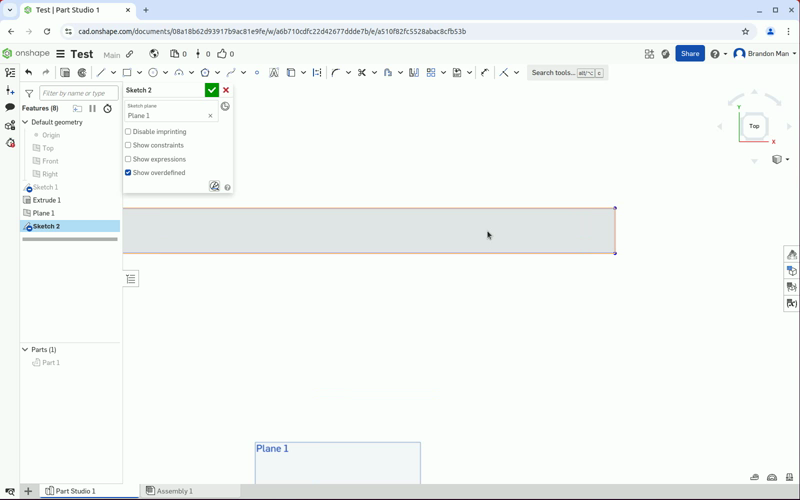
scroll(6)
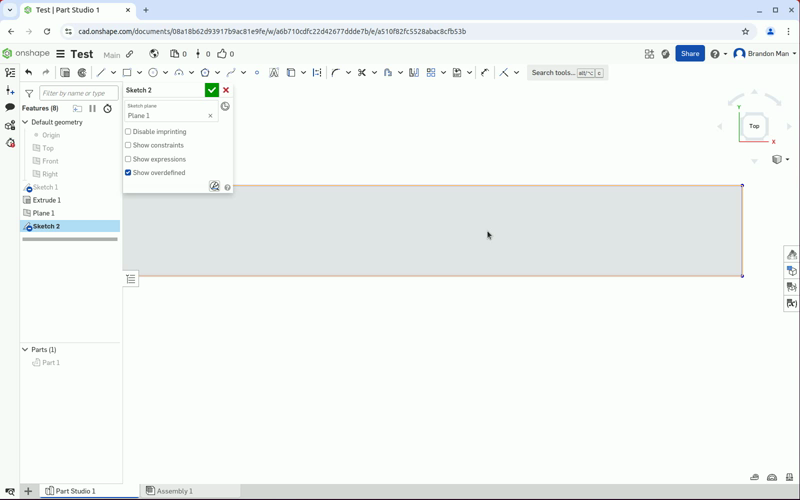
click(487, 230)
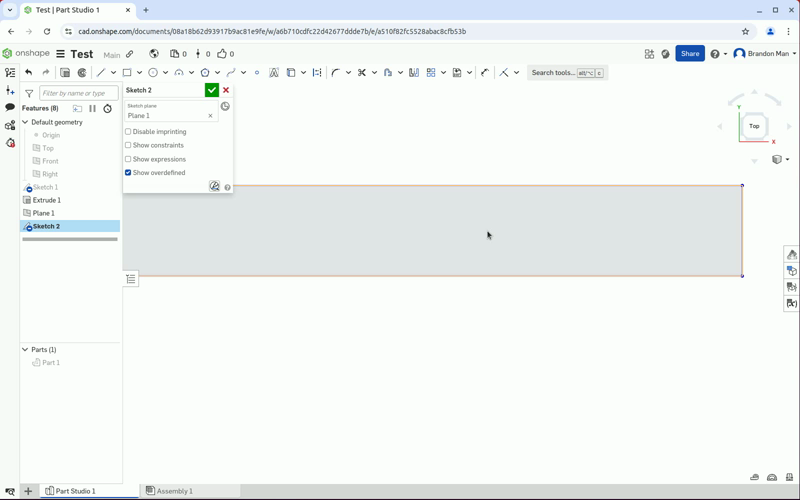
scroll(-6)
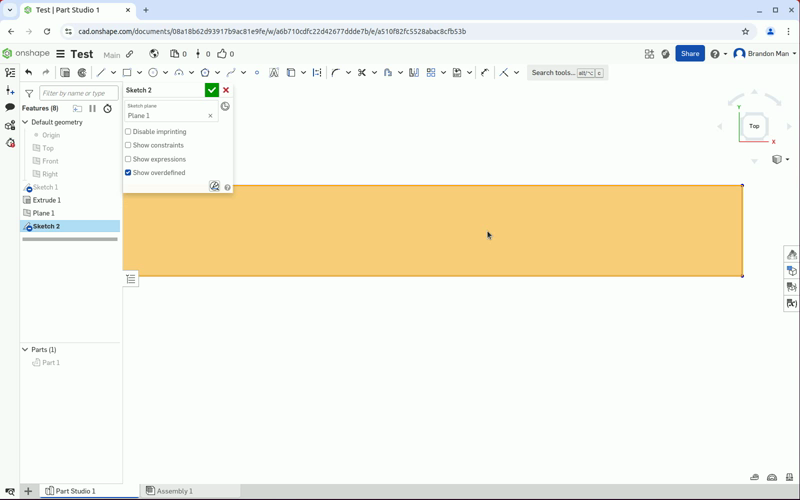
scroll(-6)
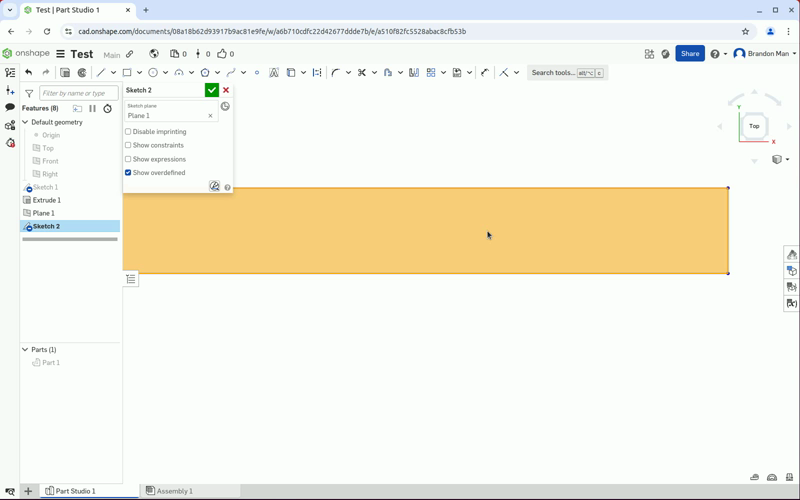
scroll(-6)
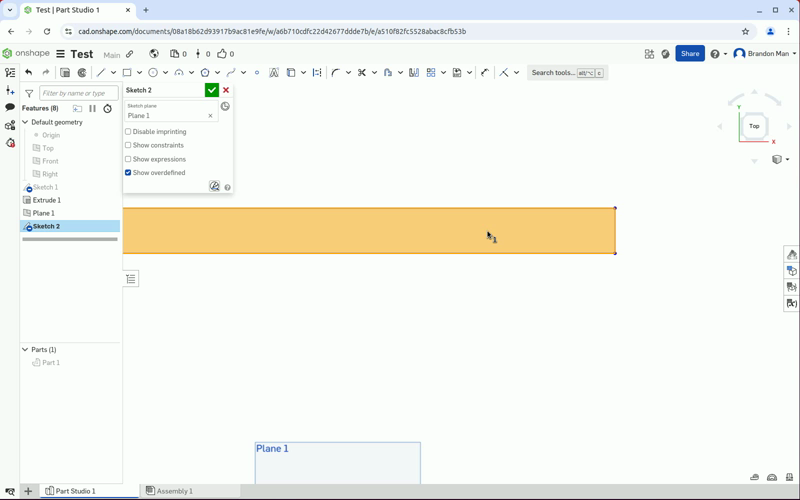
scroll(-6)
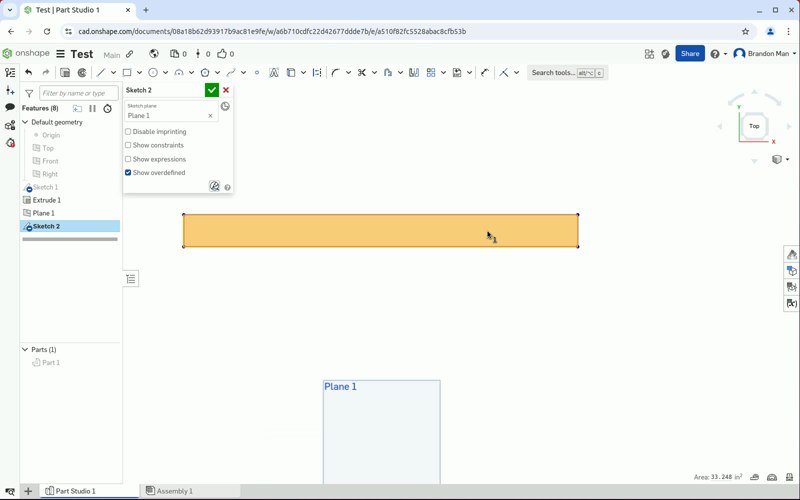
scroll(-6)
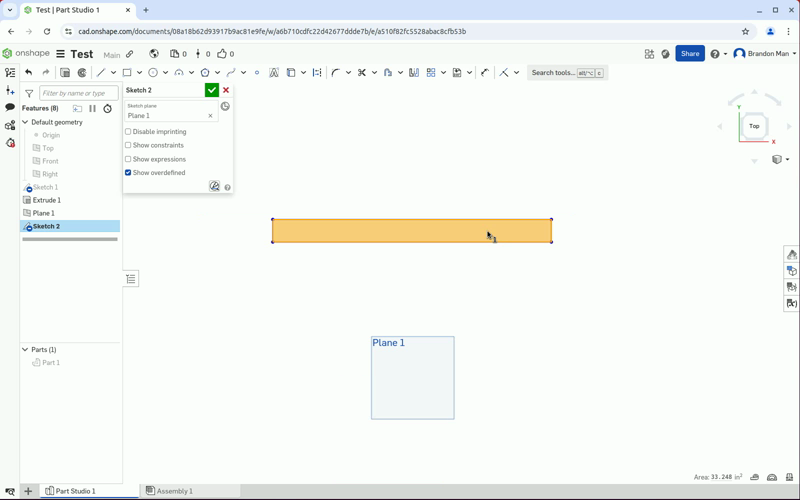
scroll(-6)
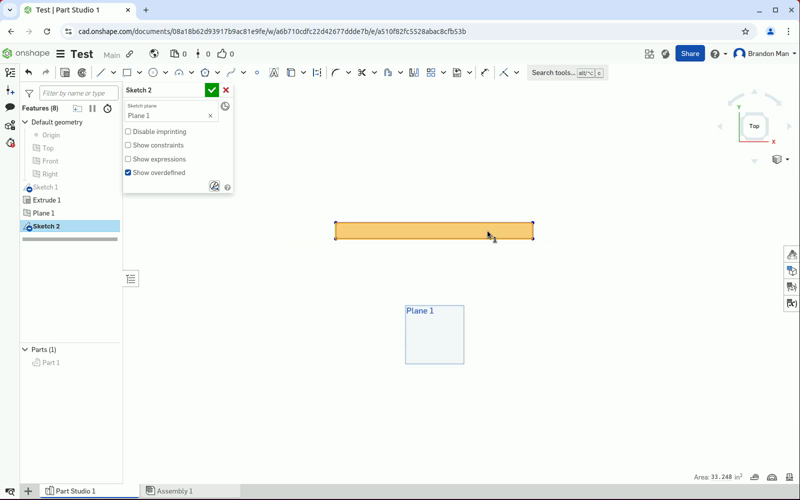
scroll(-6)
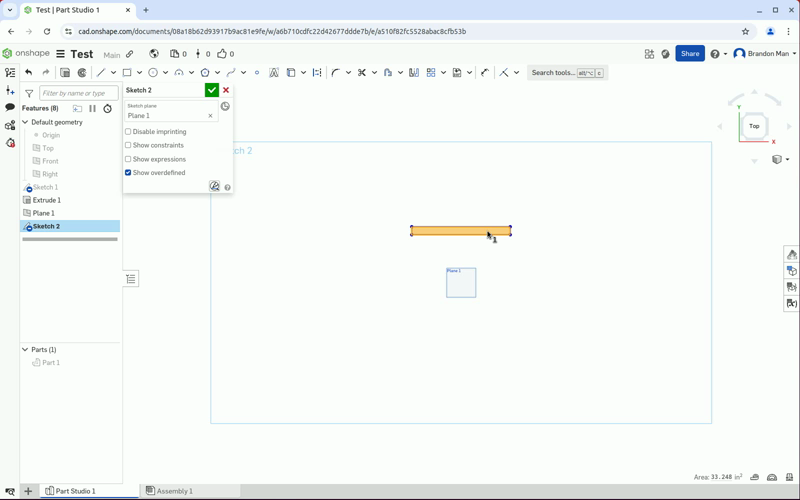
mouse_move(73, 352)
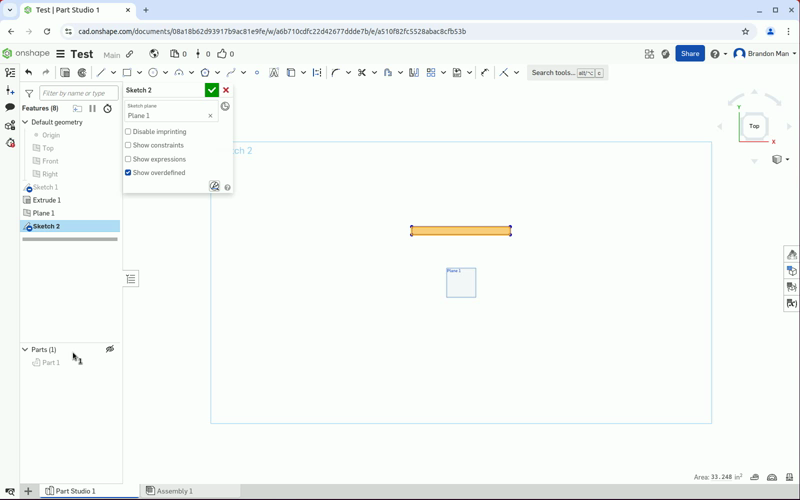
key(shift+y)
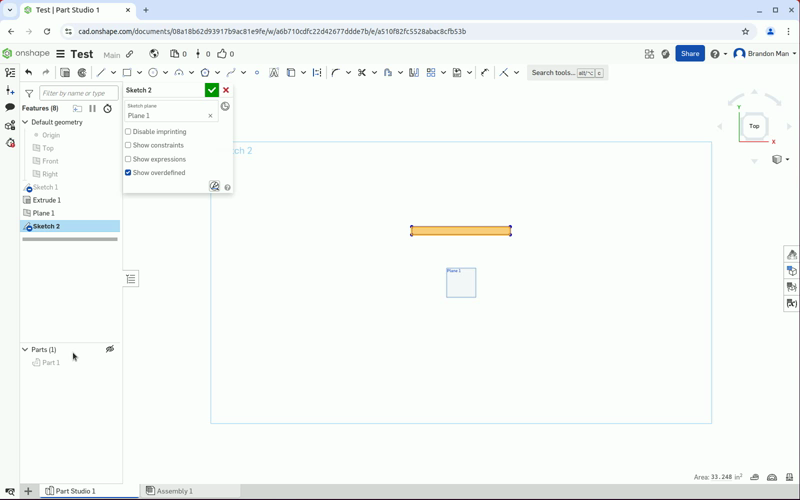
key(shift+e)
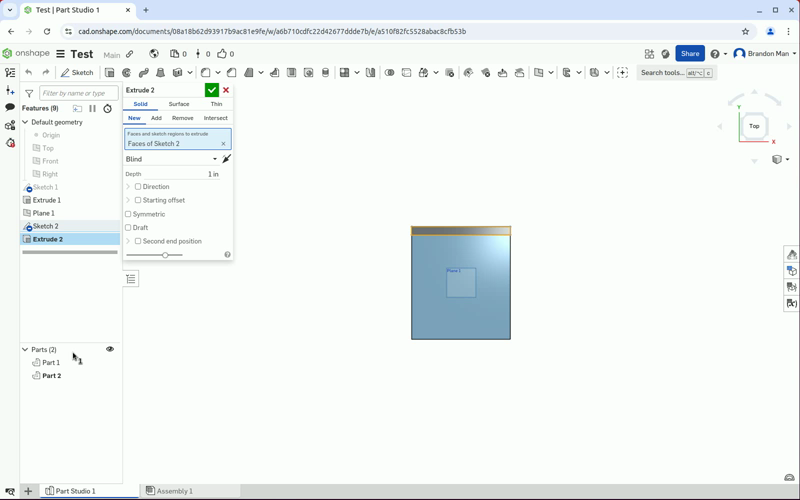
mouse_move(143, 106)
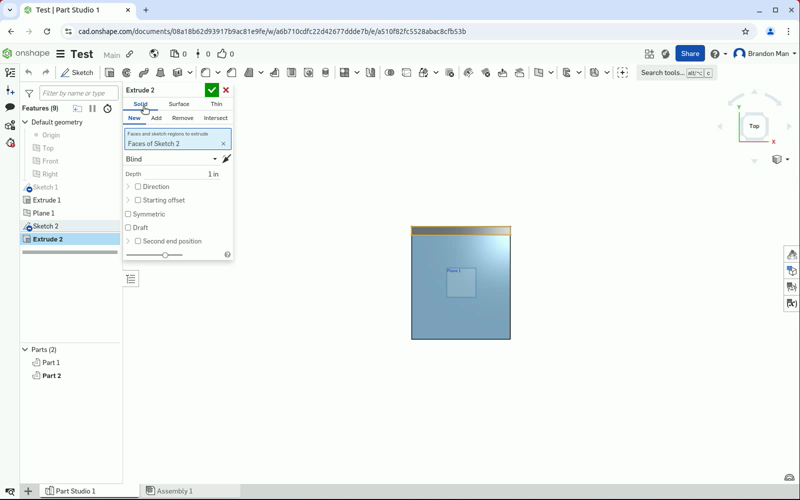
click(143, 106)
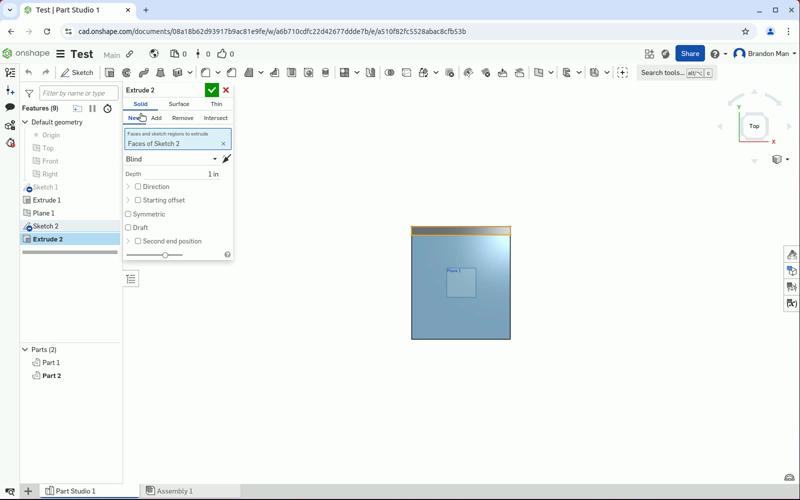
mouse_move(137, 120)
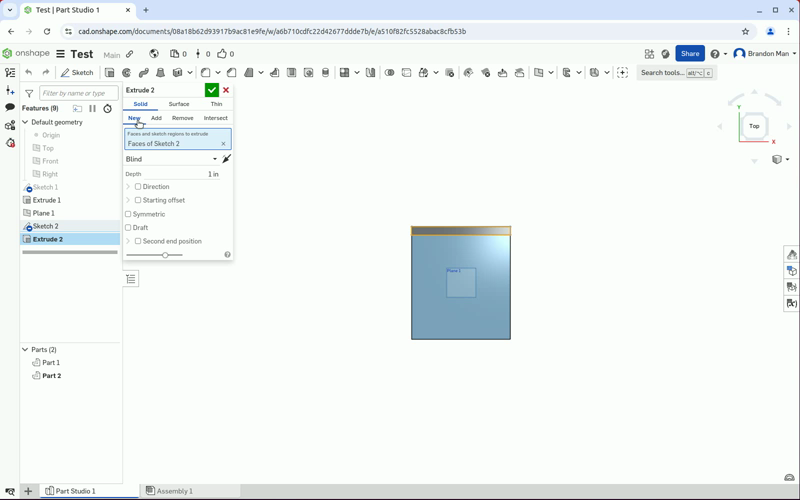
click(137, 120)
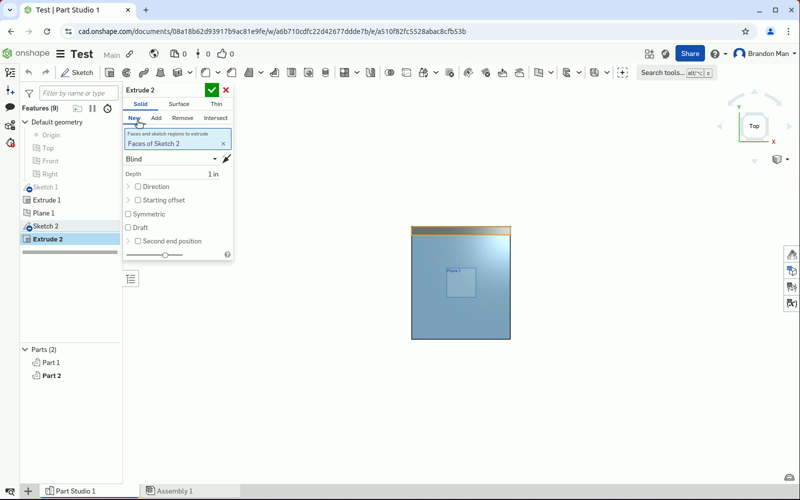
key(tab, 4)
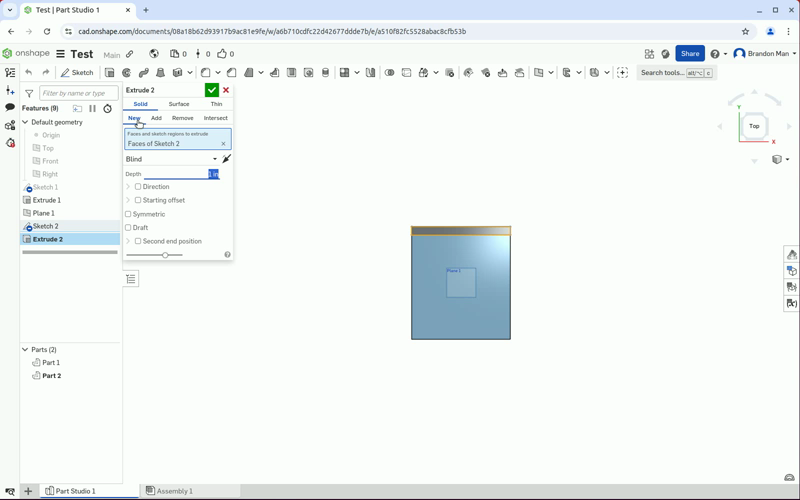
text(21.423)
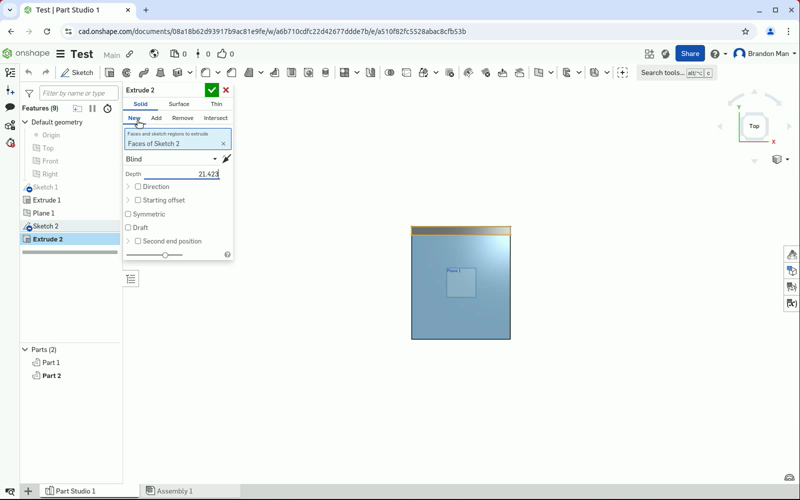
key(enter)
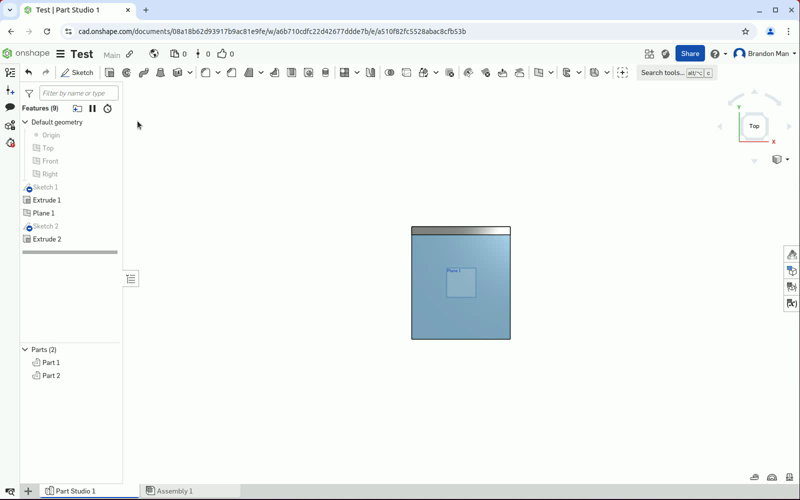
key(shift+h)
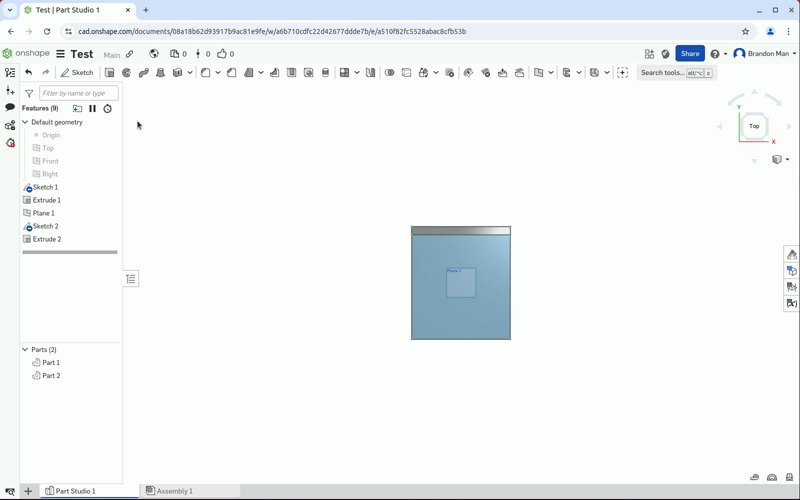
key(shift+h)
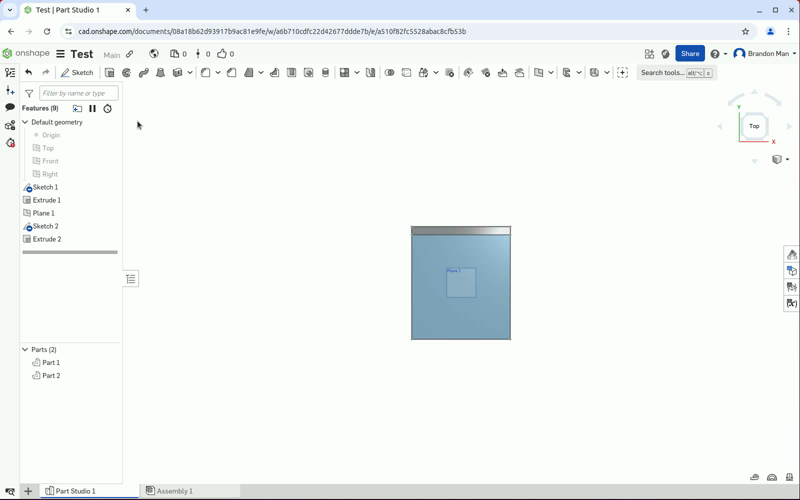
key(shift+7)
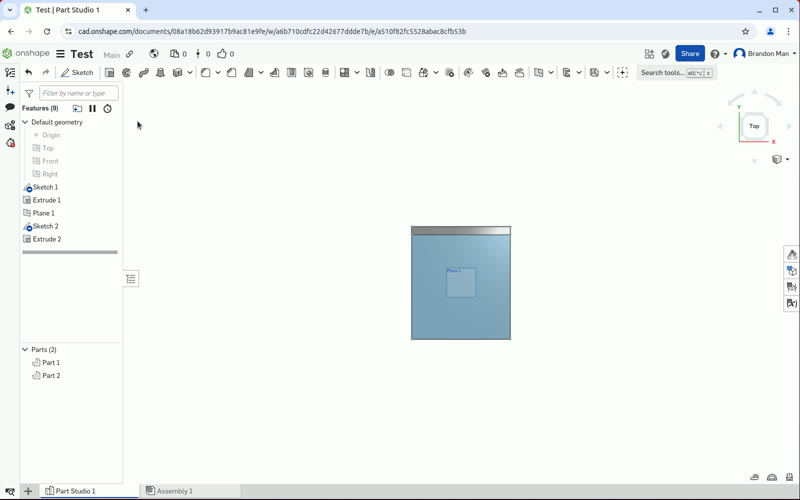
key(up, 3)
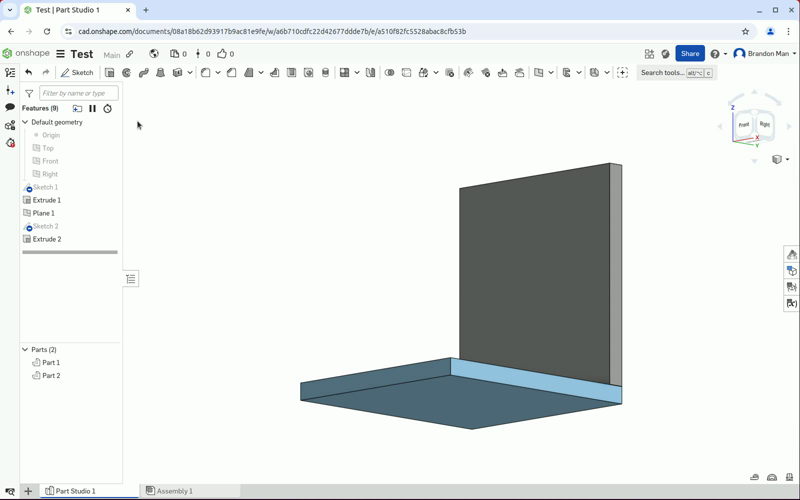
key(left, 3)
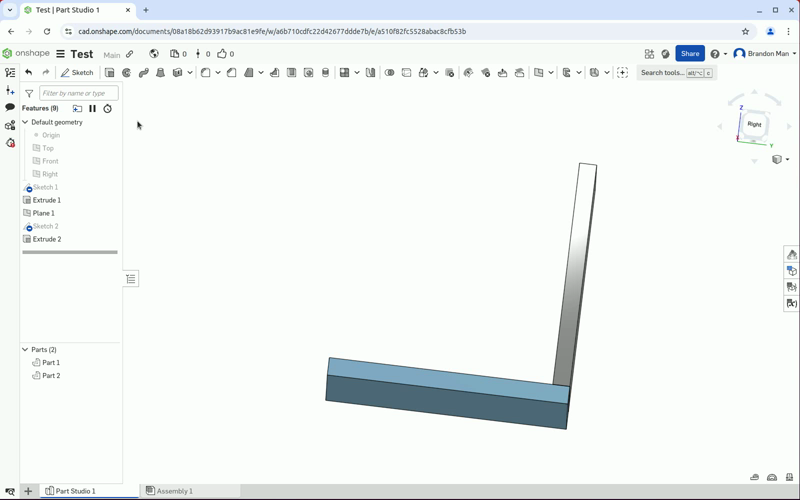
key(right, 3)
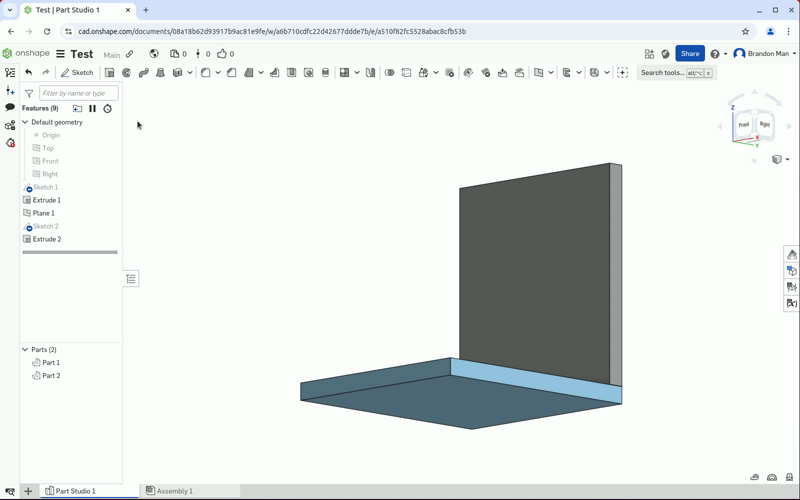
key(down, 3)
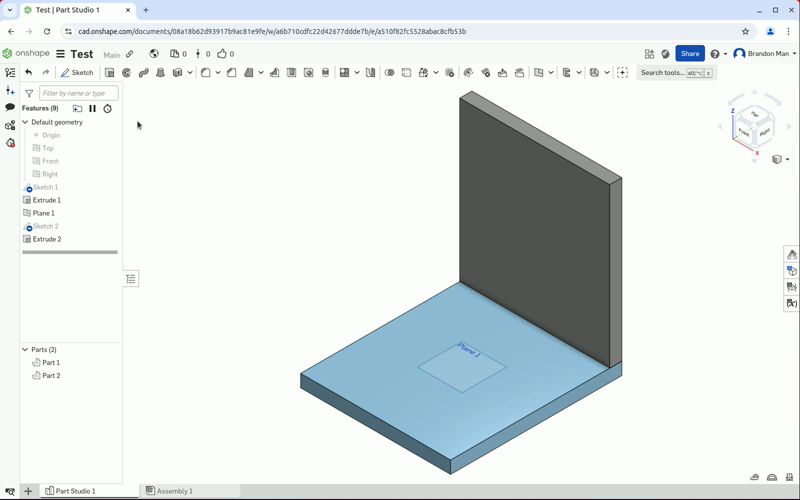
mouse_move(73, 189)
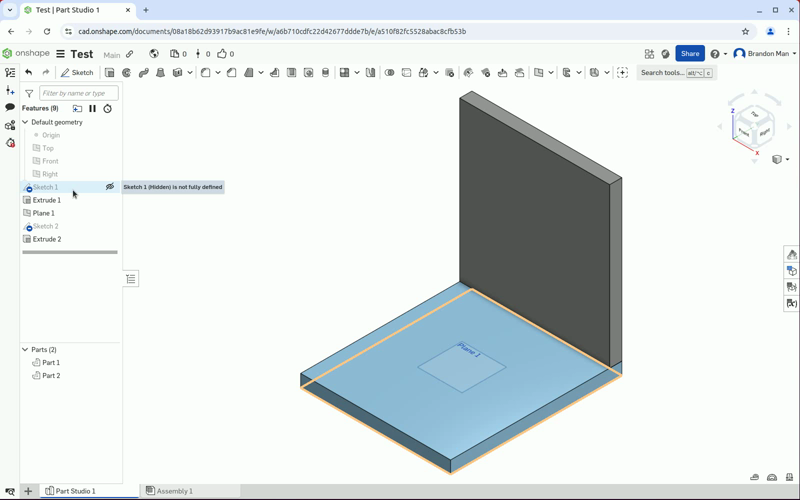
click(73, 189)